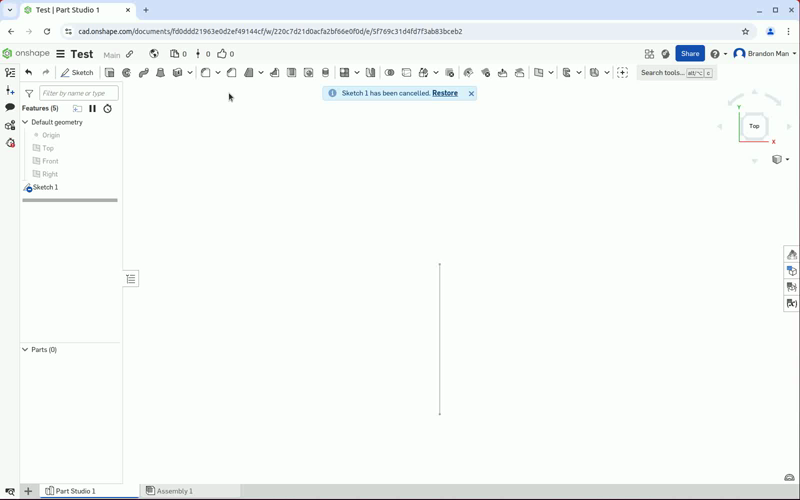
key(shift+h)
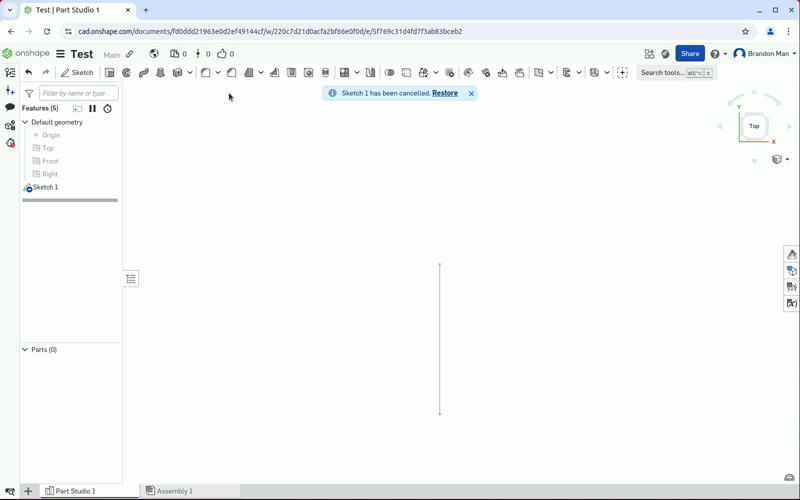
key(shift+s)
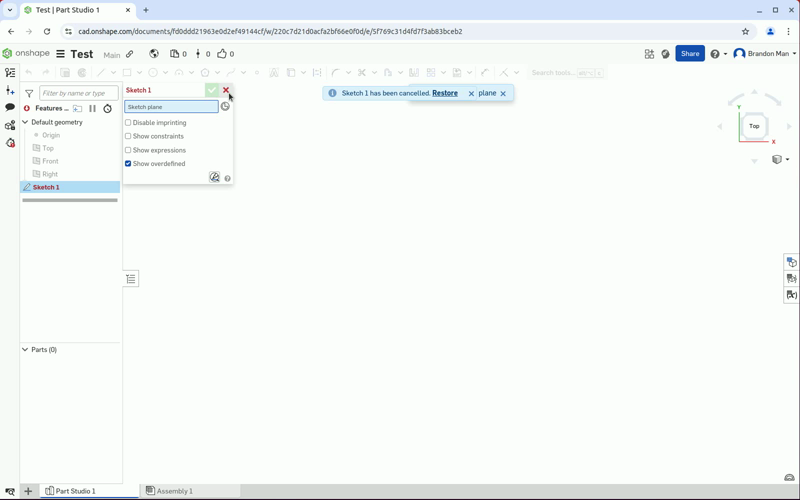
mouse_move(73, 150)
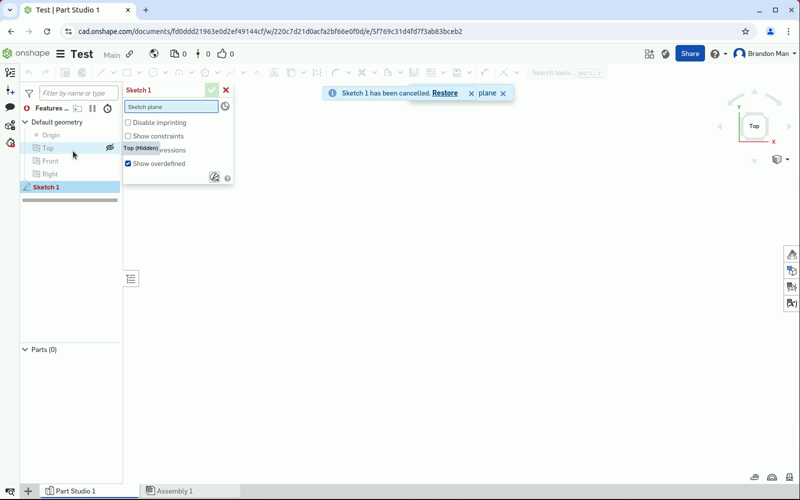
click(73, 150)
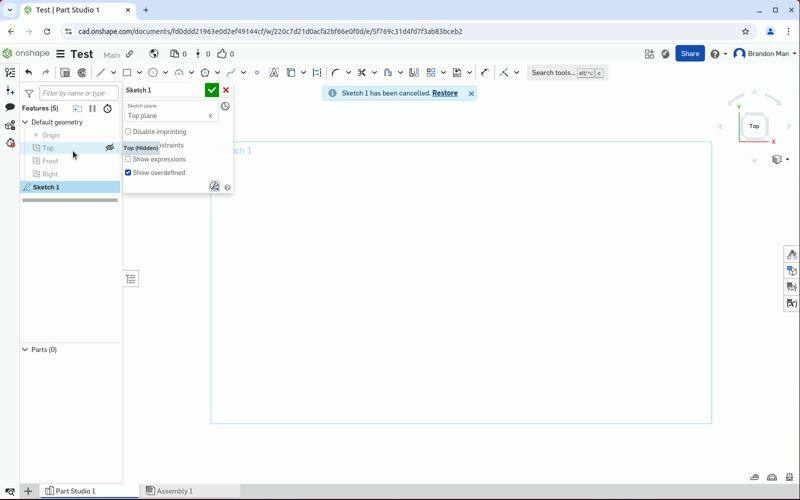
mouse_move(73, 352)
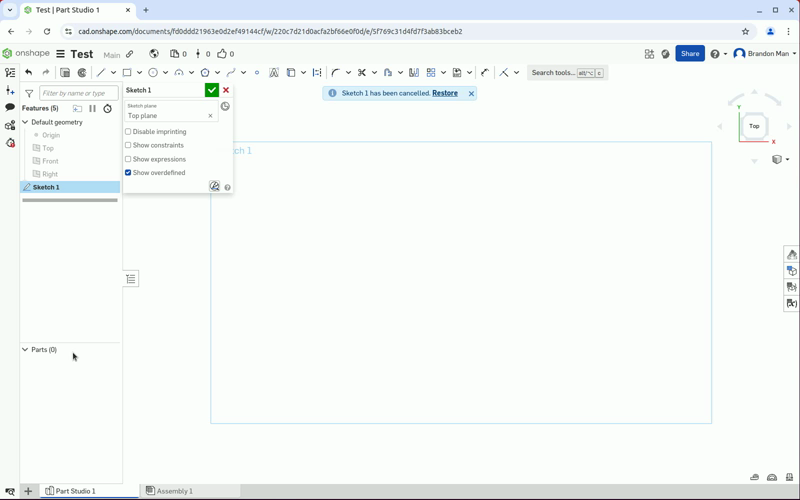
key(y)
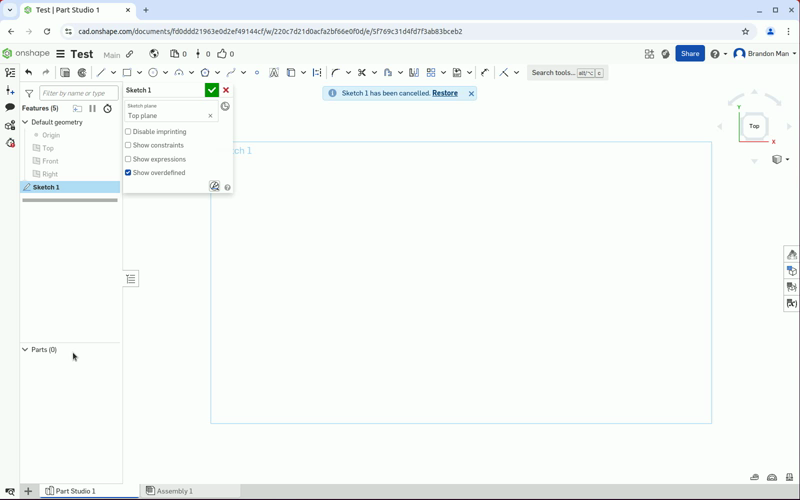
key(l)
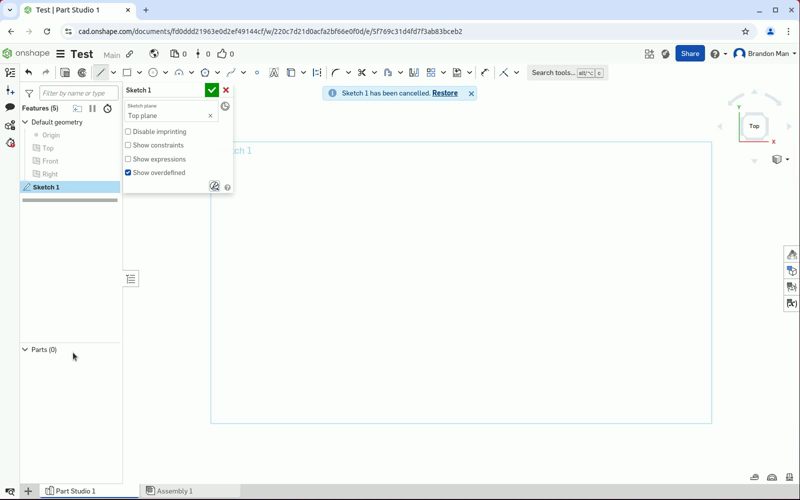
key_down(shift)
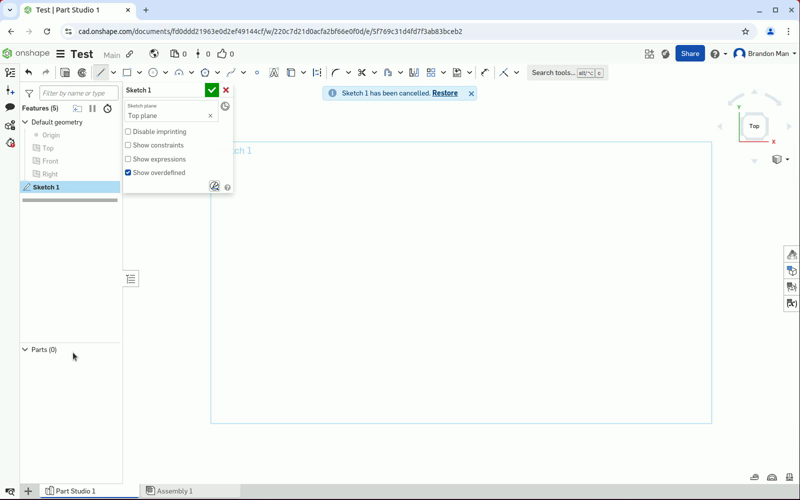
mouse_move(376, 355)
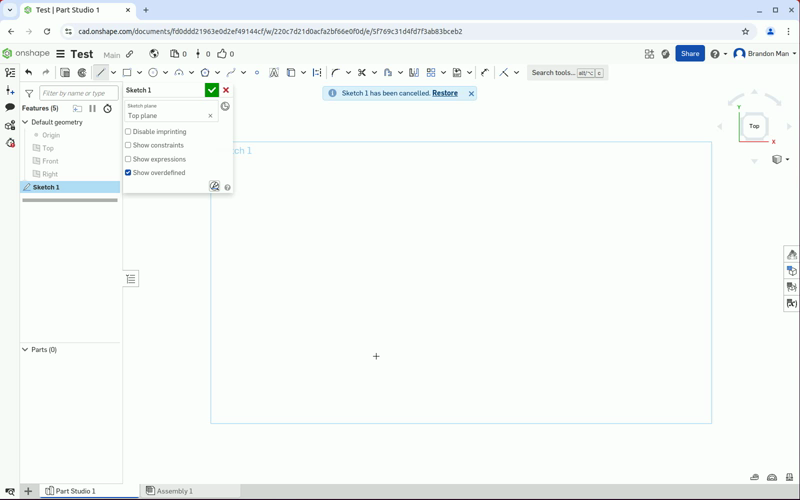
click(376, 355)
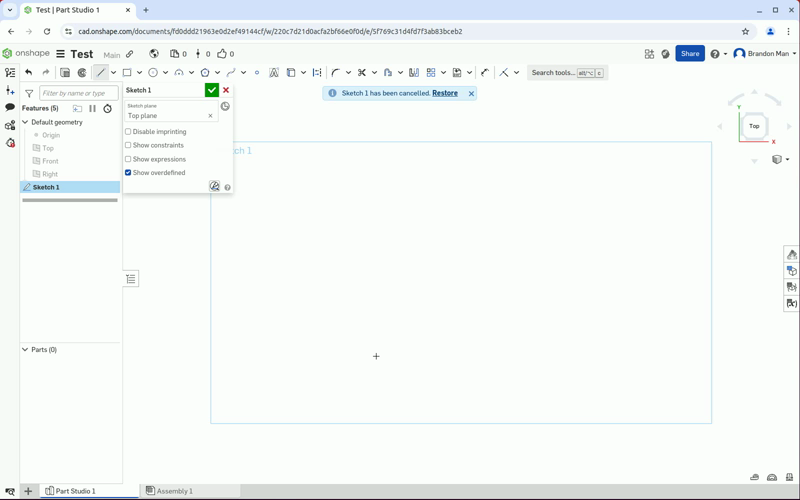
key_up(shift)
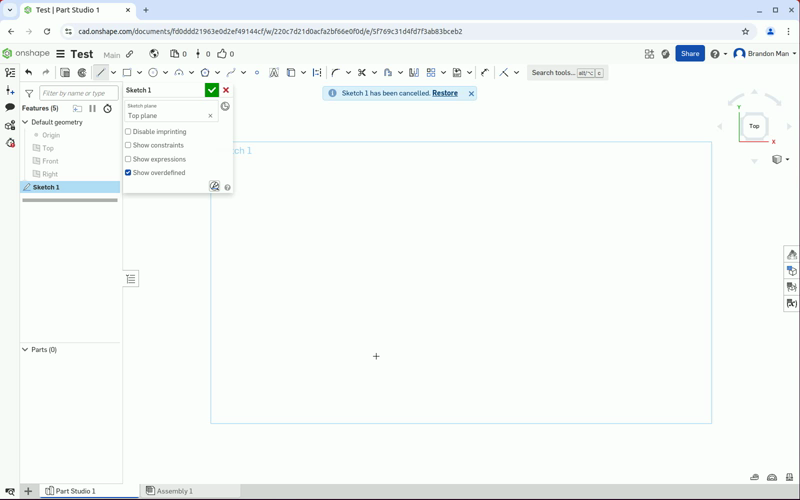
key_down(shift)
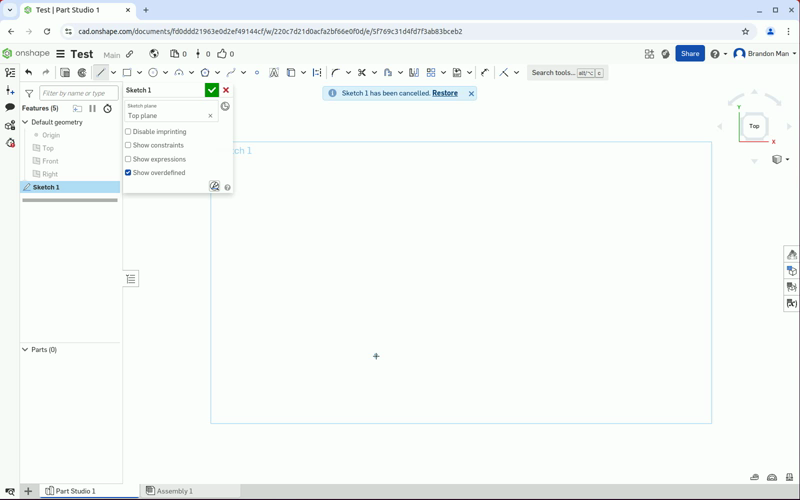
mouse_move(544, 355)
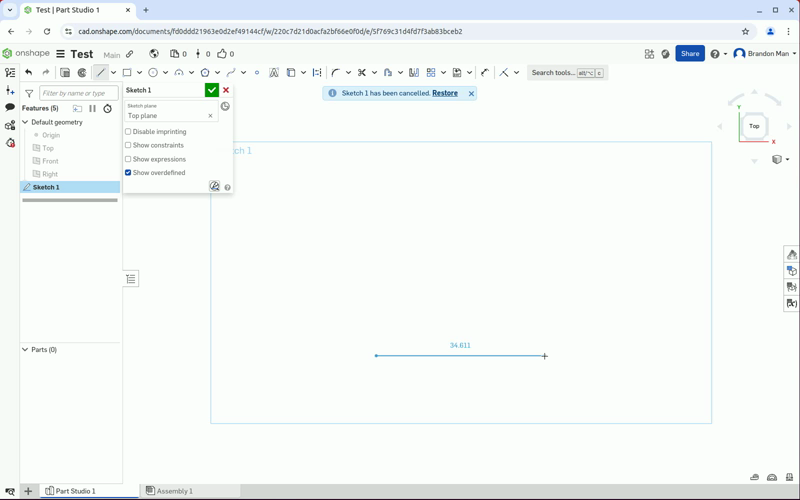
click(544, 355)
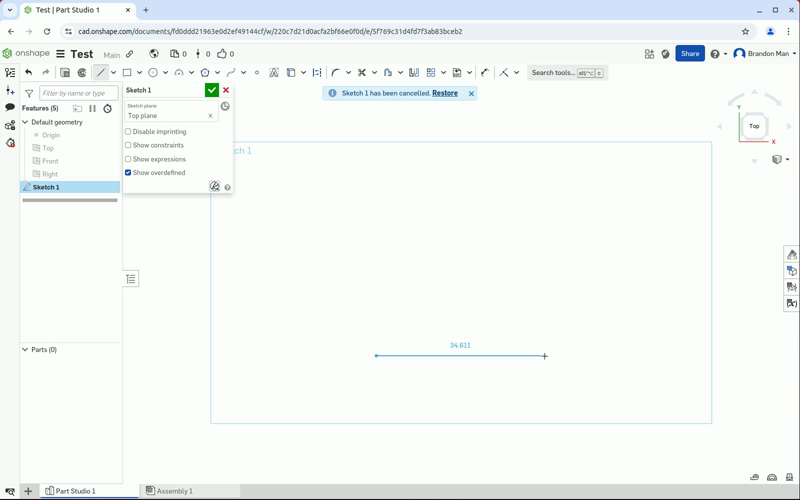
key_up(shift)
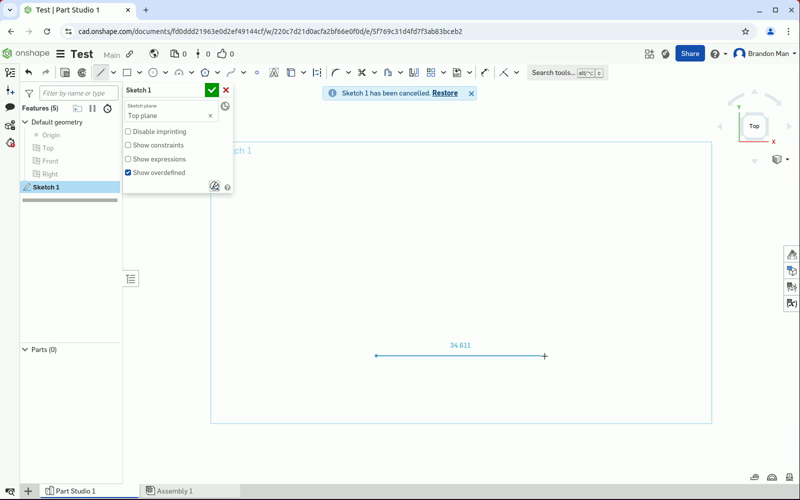
key_down(shift)
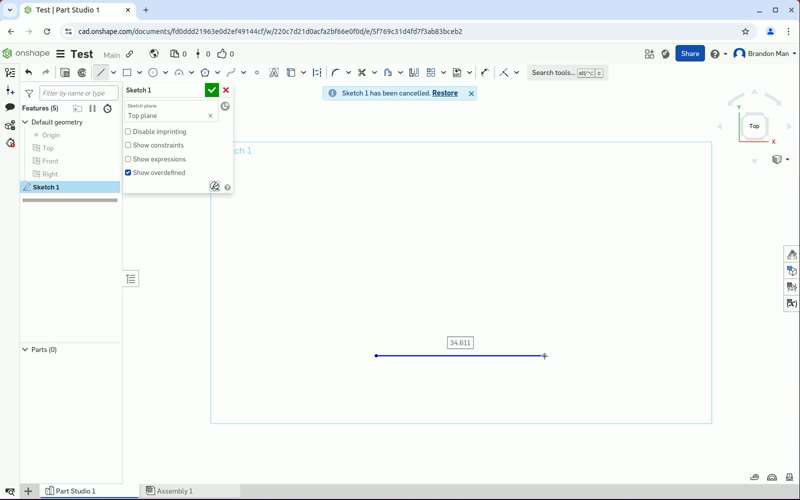
mouse_move(544, 212)
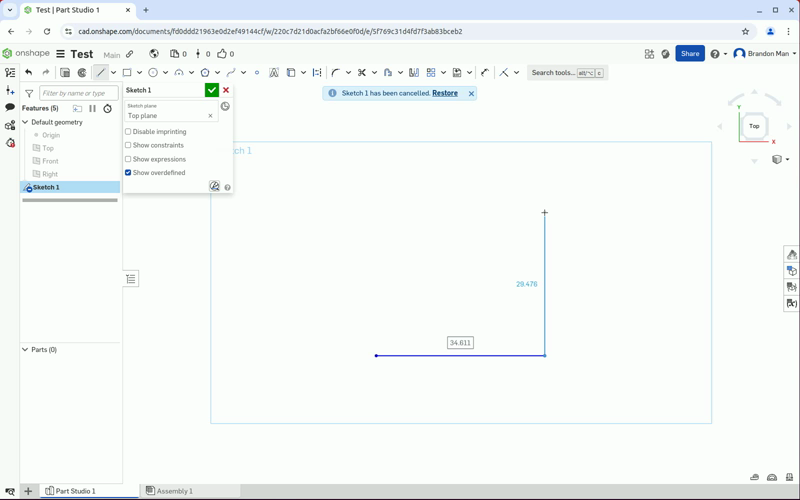
click(544, 212)
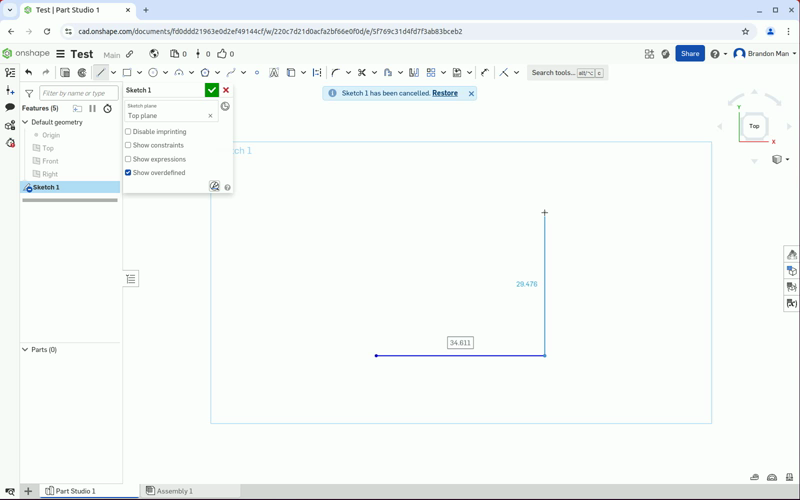
key_up(shift)
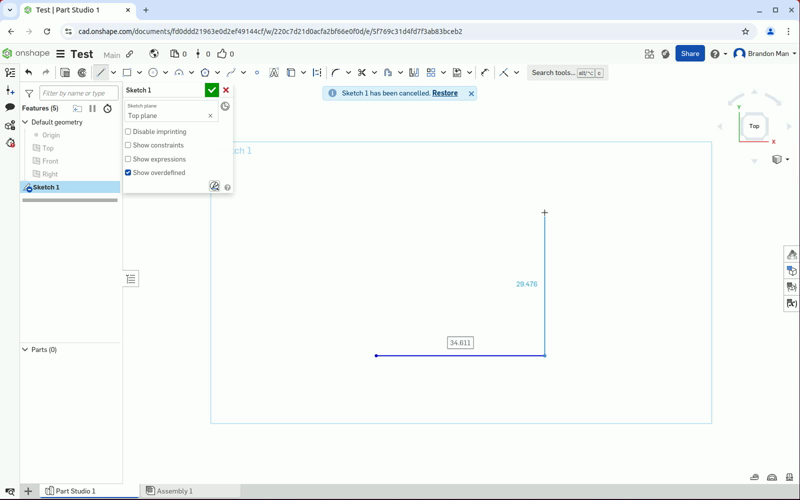
key_down(shift)
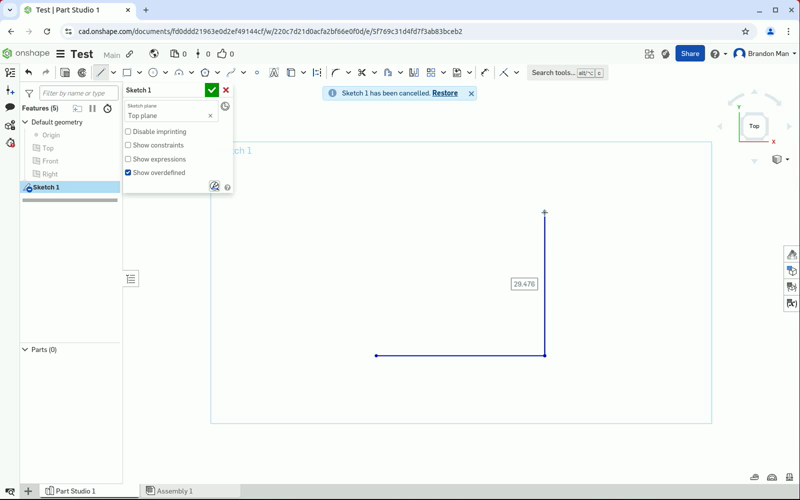
mouse_move(376, 212)
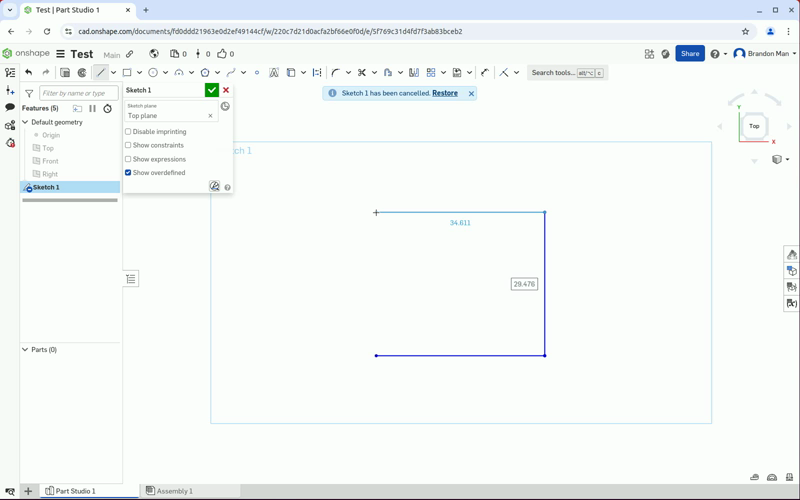
click(376, 212)
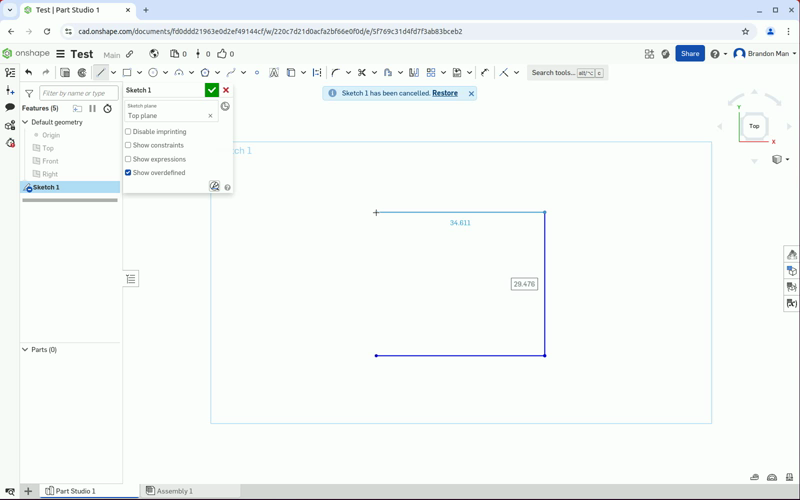
key_up(shift)
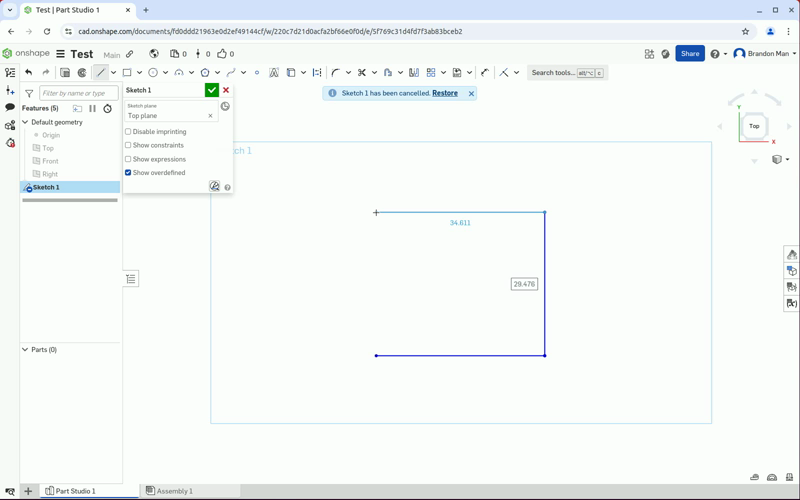
key_down(shift)
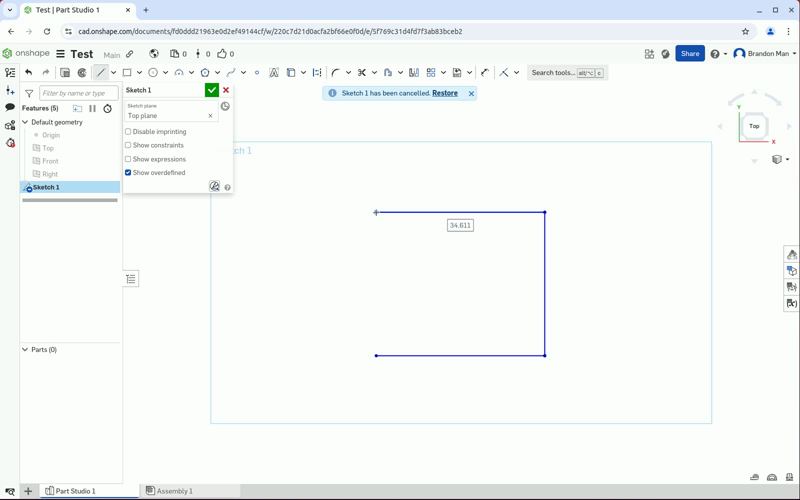
mouse_move(376, 355)
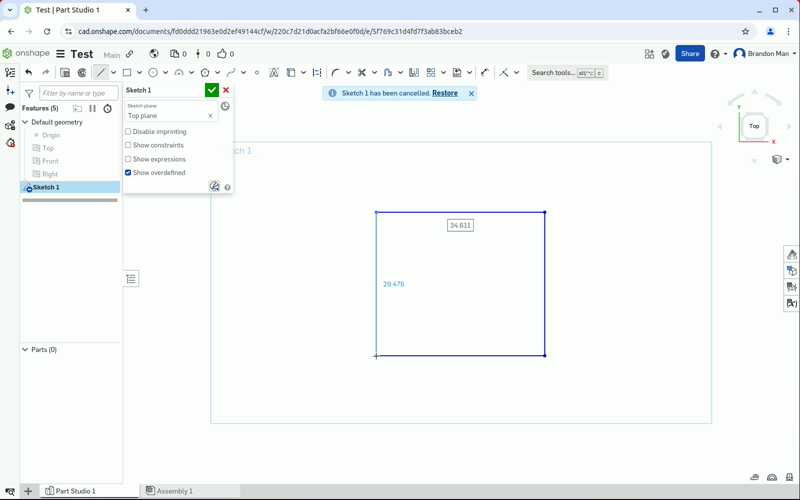
key_up(shift)
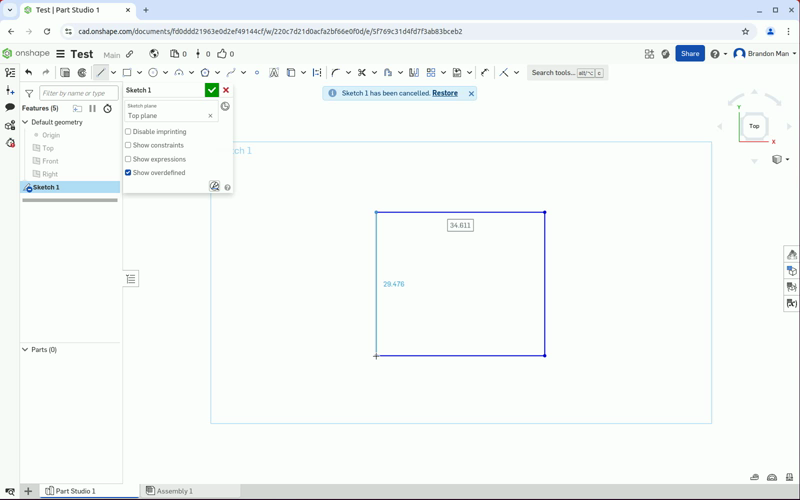
click(376, 355)
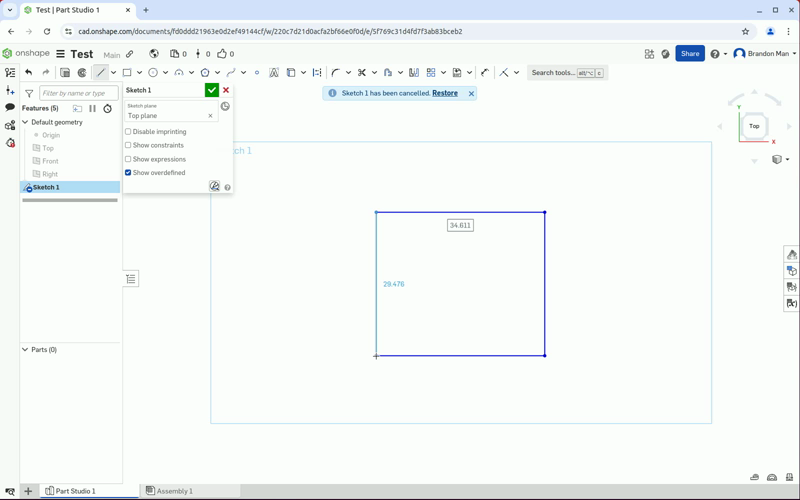
key(esc)
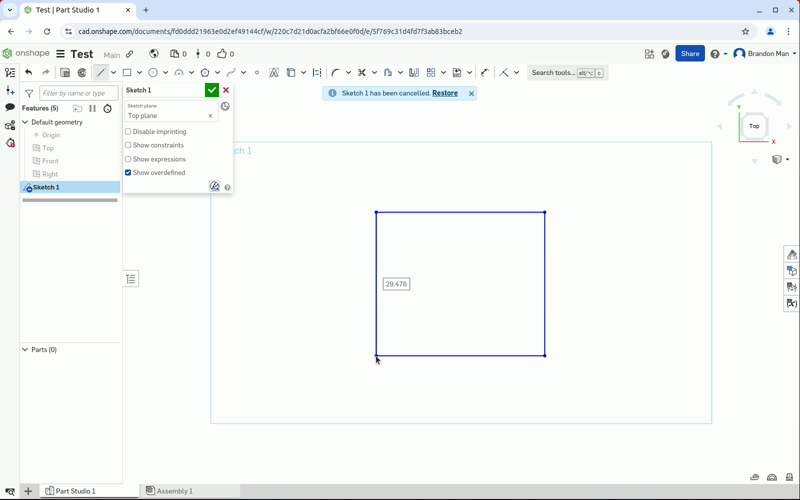
key(c)
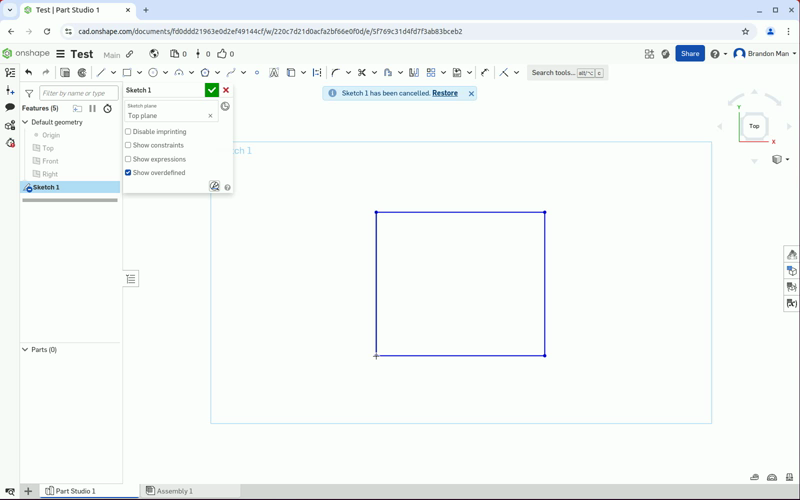
key_down(shift)
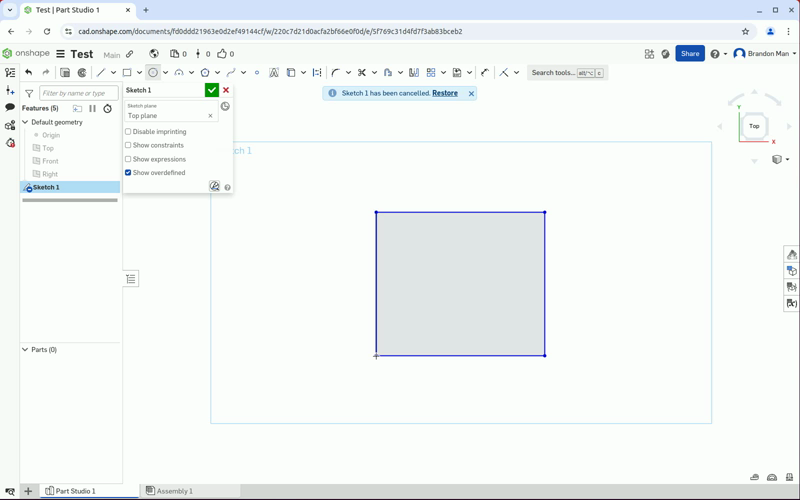
mouse_move(399, 336)
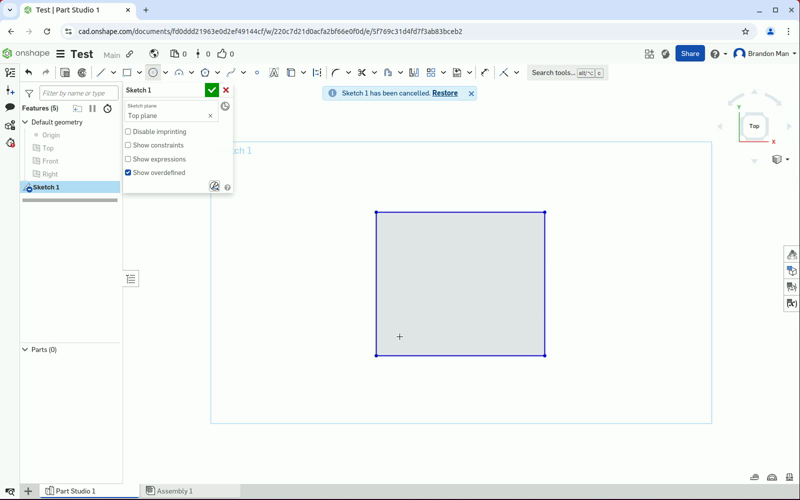
click(399, 336)
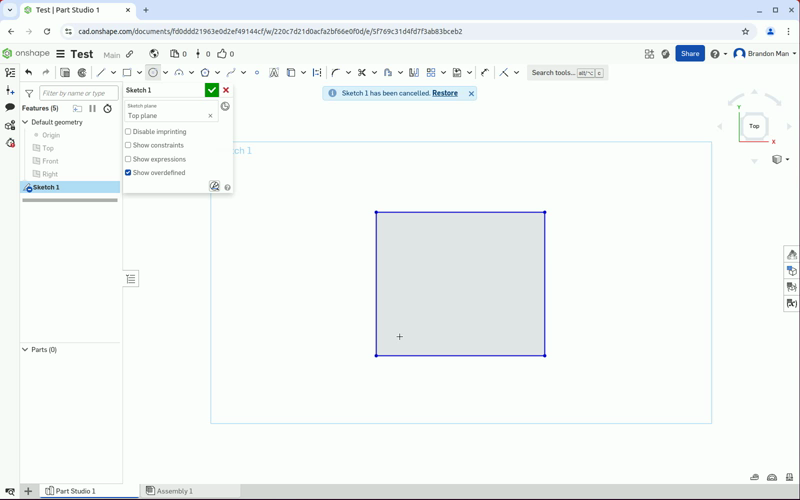
key_up(shift)
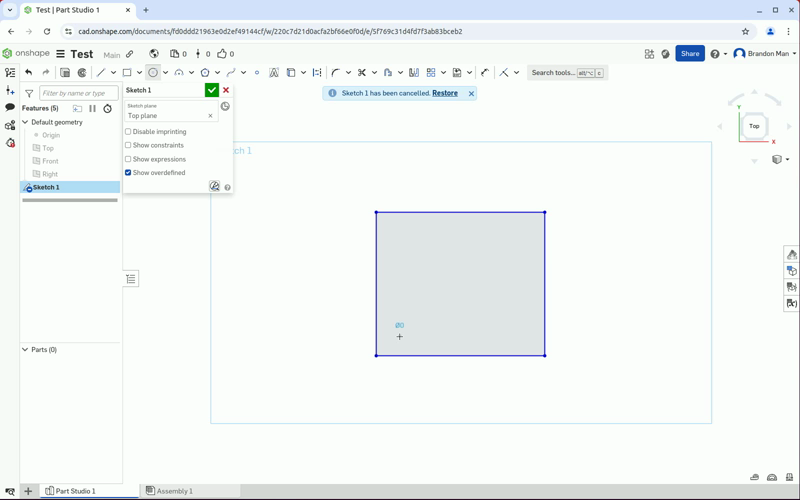
mouse_move(408, 336)
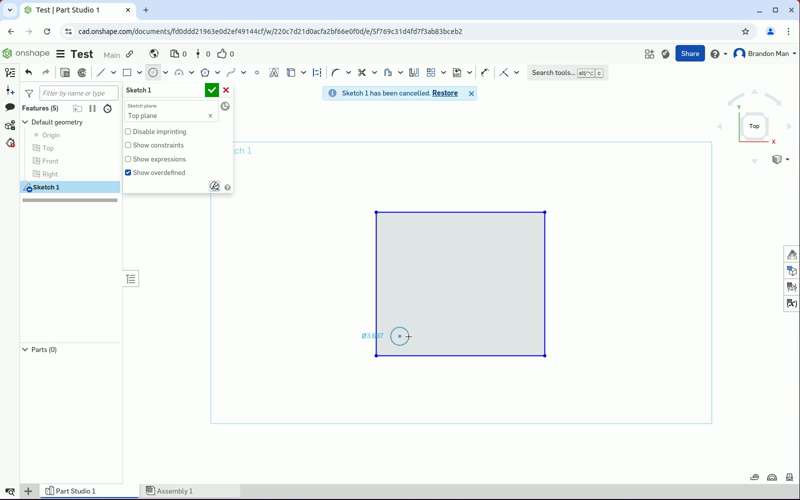
click(408, 336)
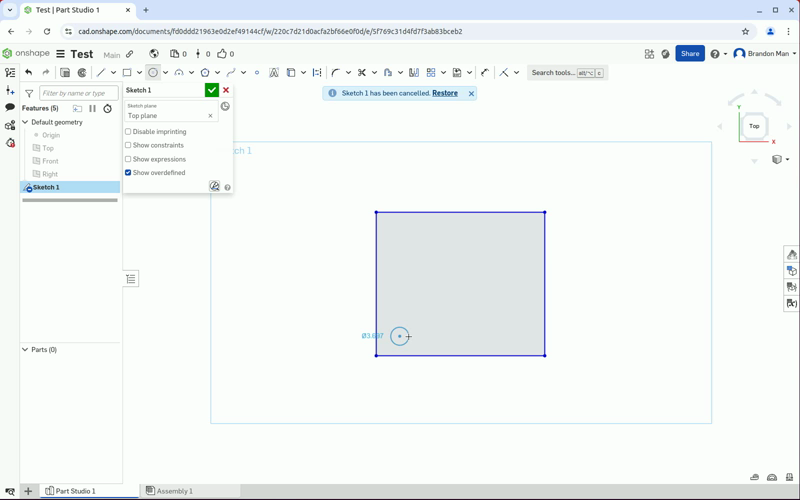
key(esc)
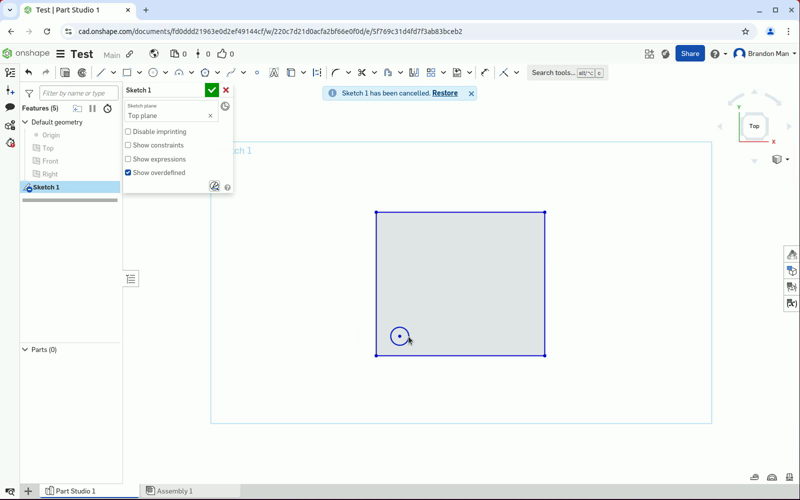
key(c)
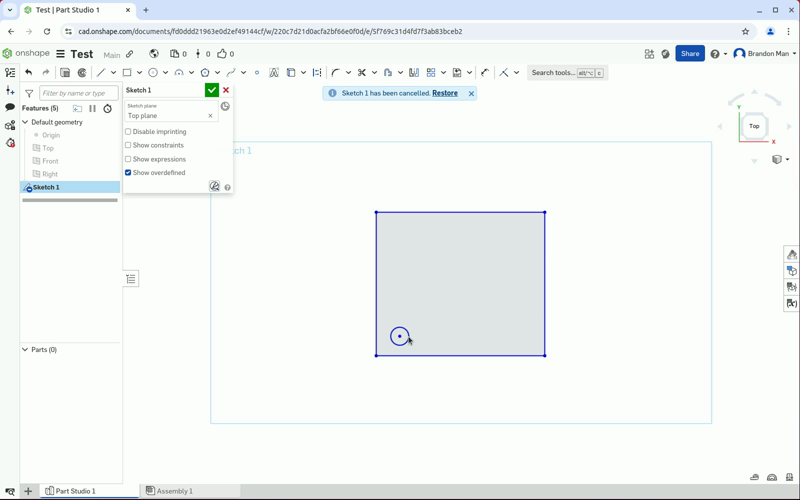
key_down(shift)
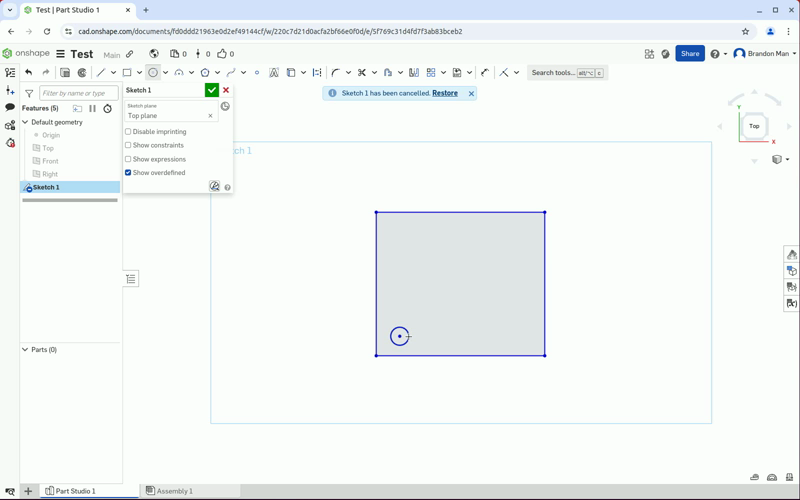
mouse_move(399, 231)
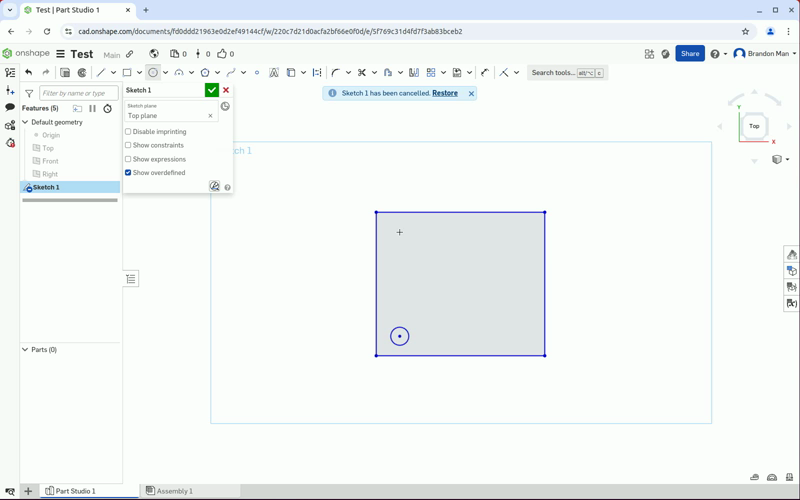
click(399, 231)
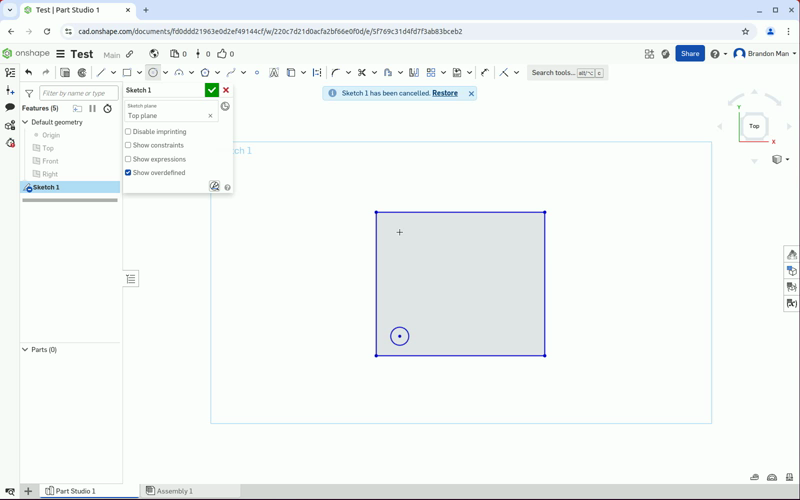
key_up(shift)
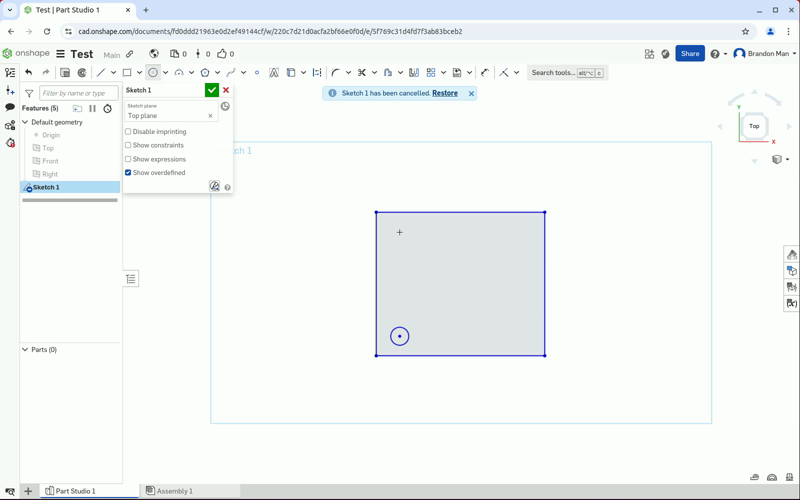
mouse_move(408, 231)
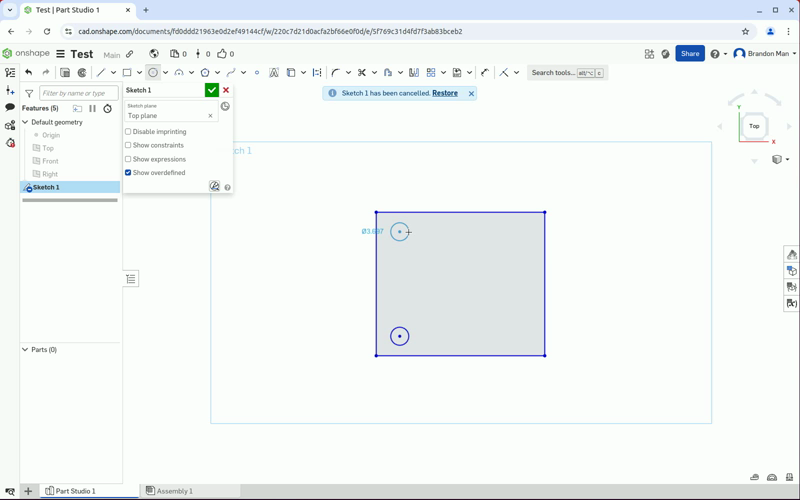
click(408, 231)
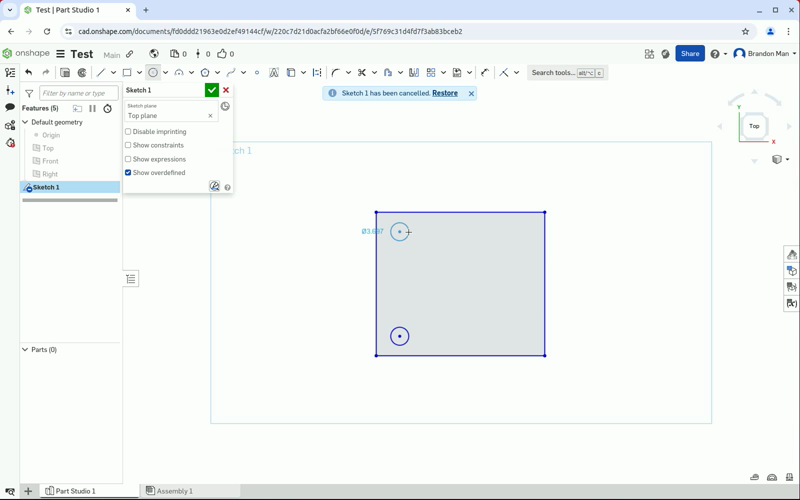
key(esc)
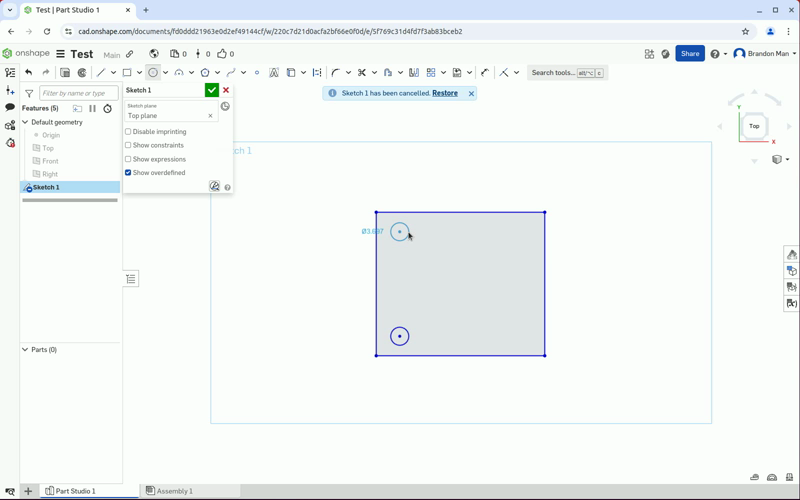
key(c)
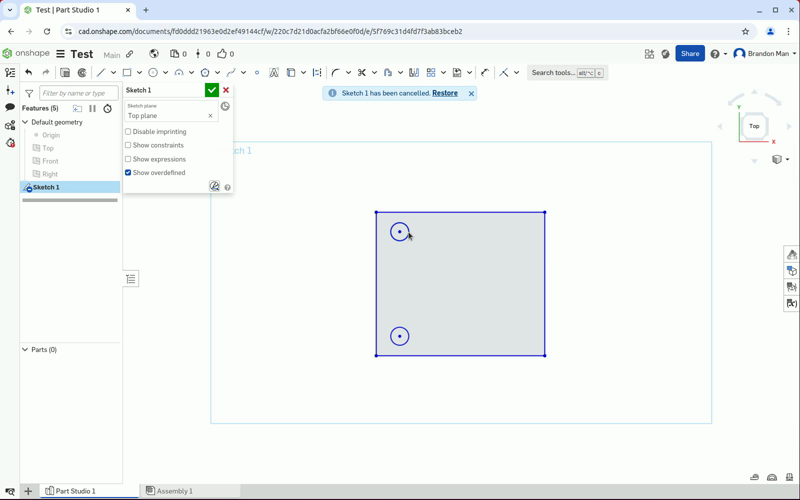
key_down(shift)
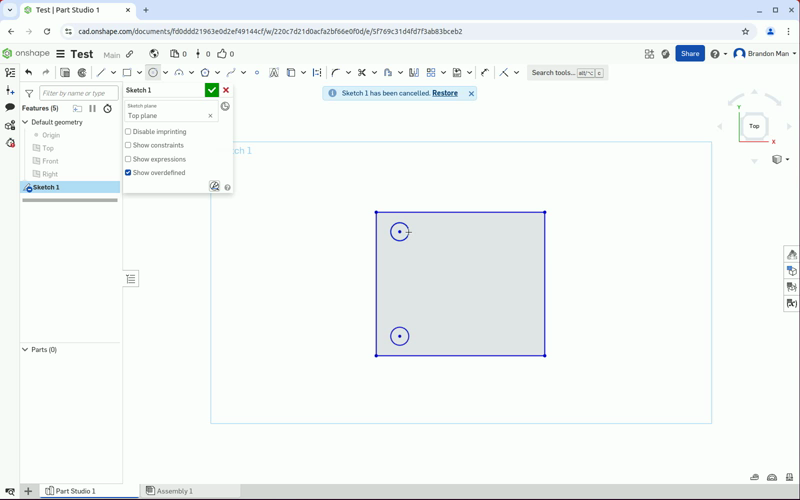
mouse_move(521, 336)
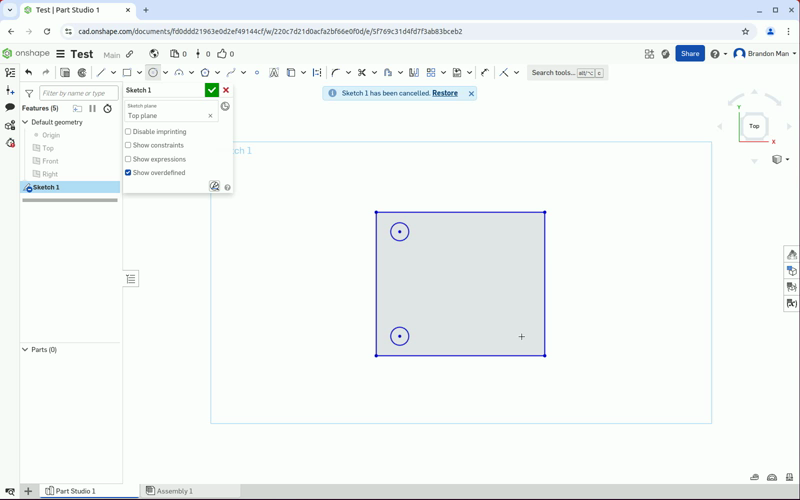
click(521, 336)
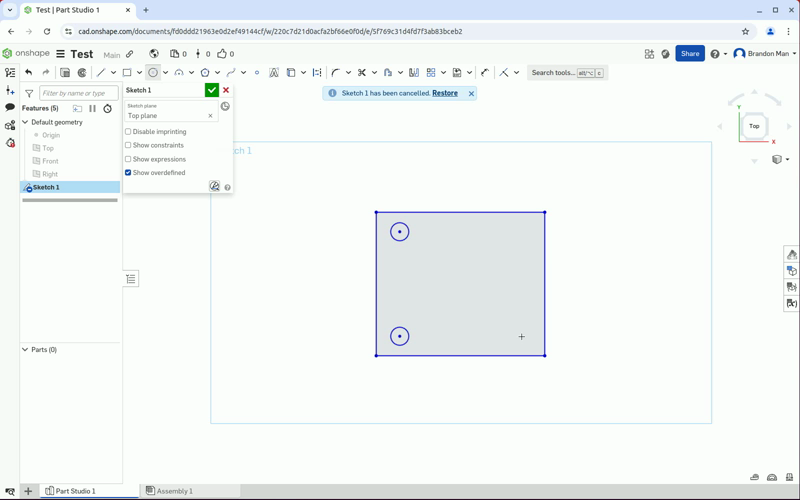
key_up(shift)
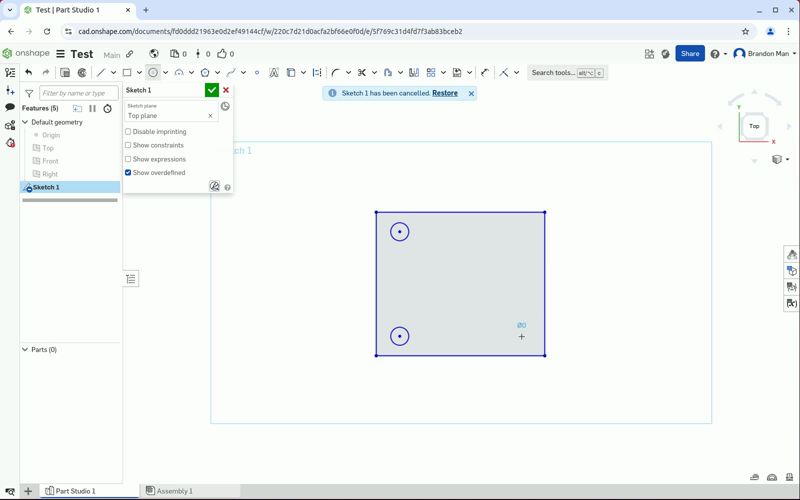
mouse_move(530, 336)
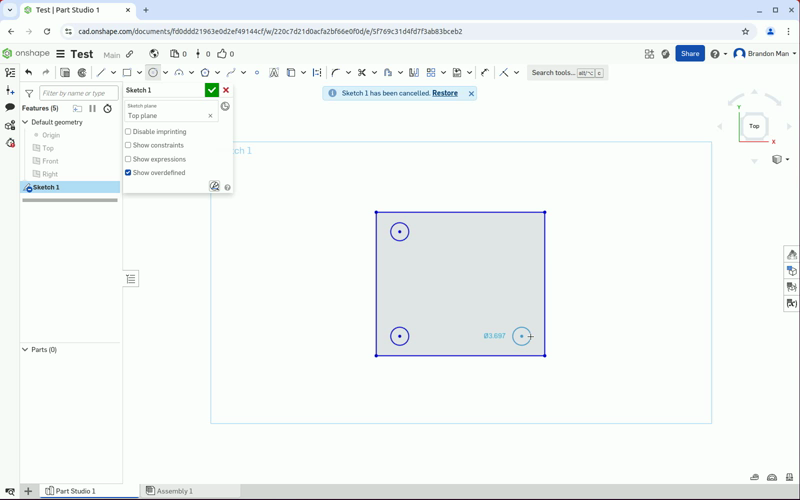
click(530, 336)
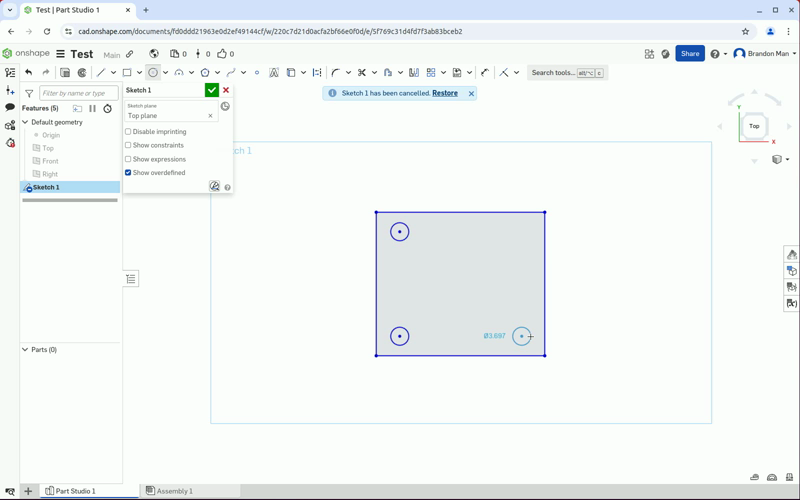
key(esc)
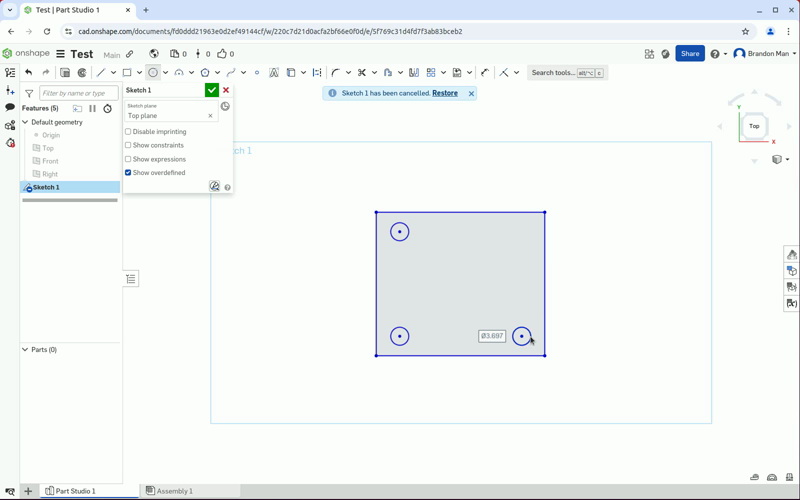
key(c)
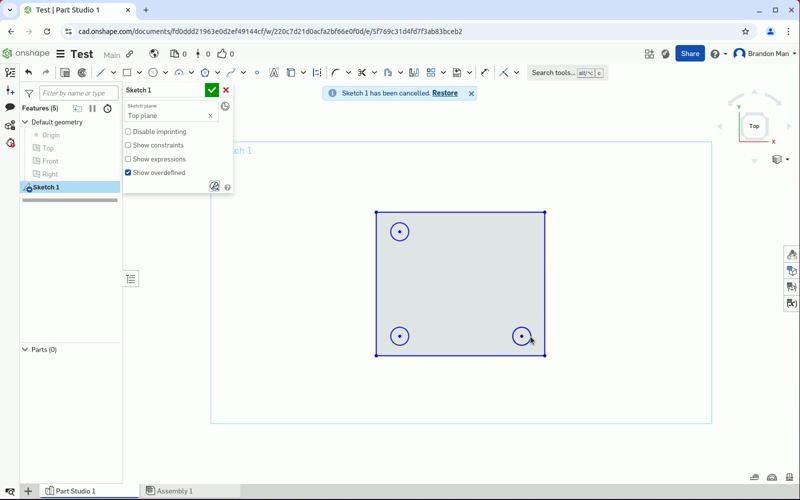
key_down(shift)
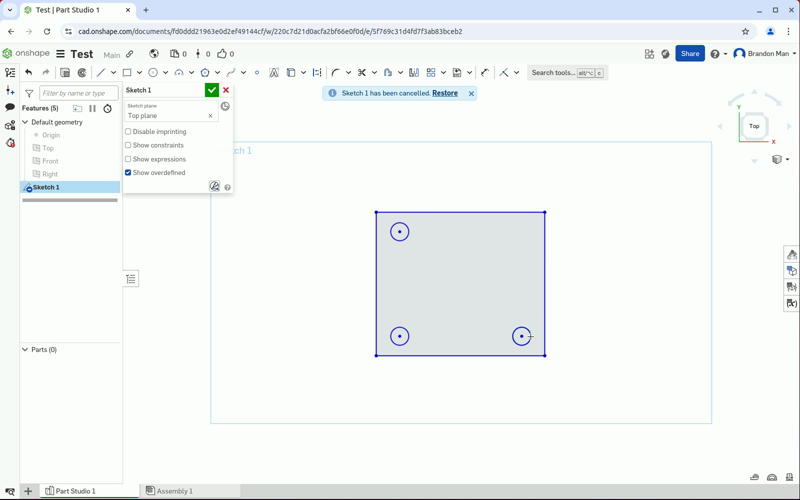
mouse_move(521, 231)
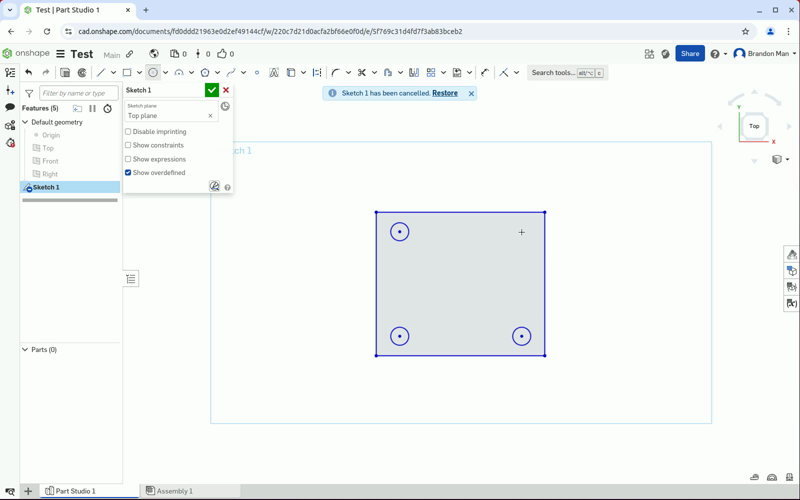
click(521, 231)
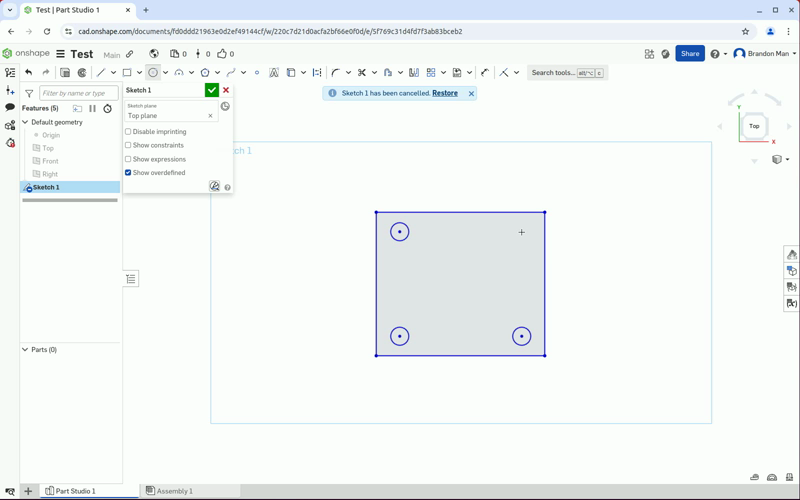
key_up(shift)
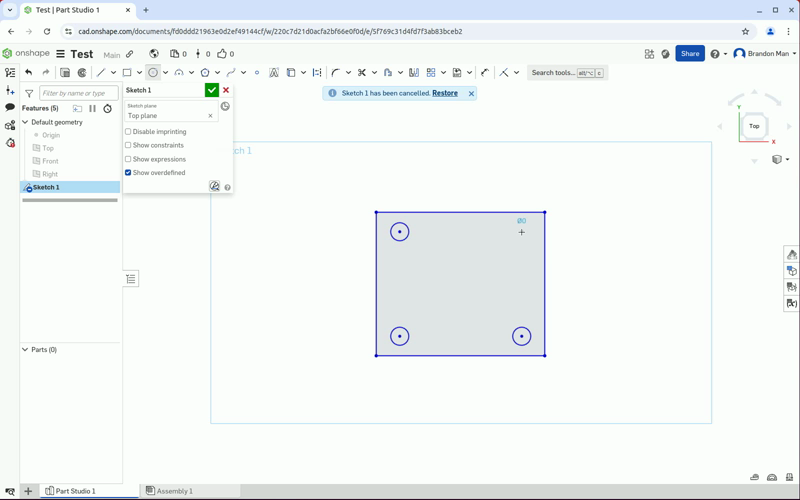
mouse_move(530, 231)
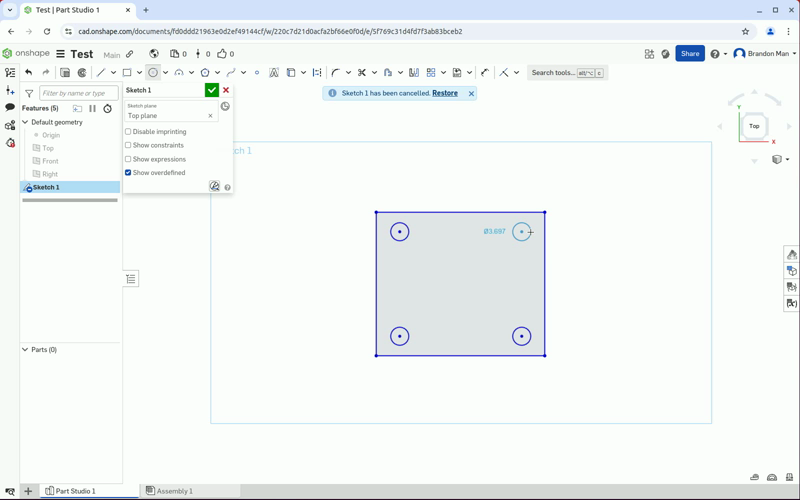
click(530, 231)
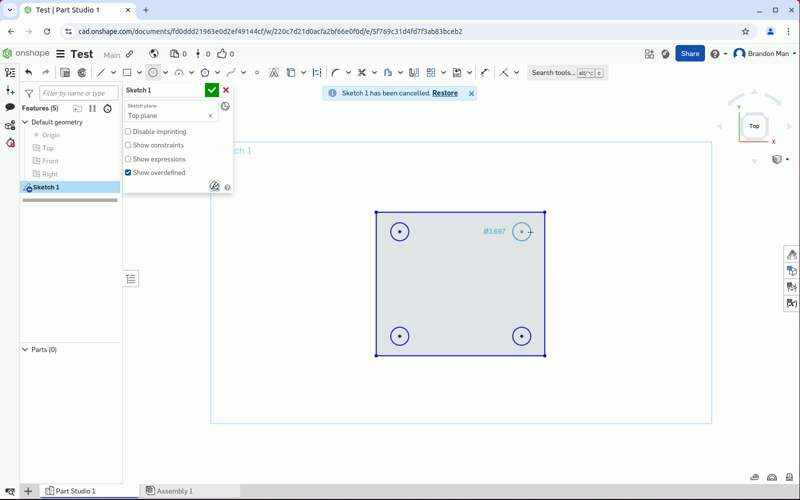
key(esc)
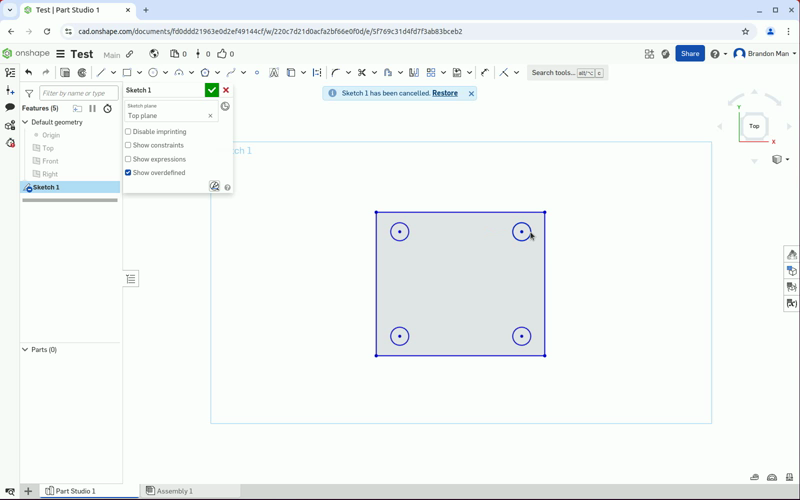
mouse_move(435, 276)
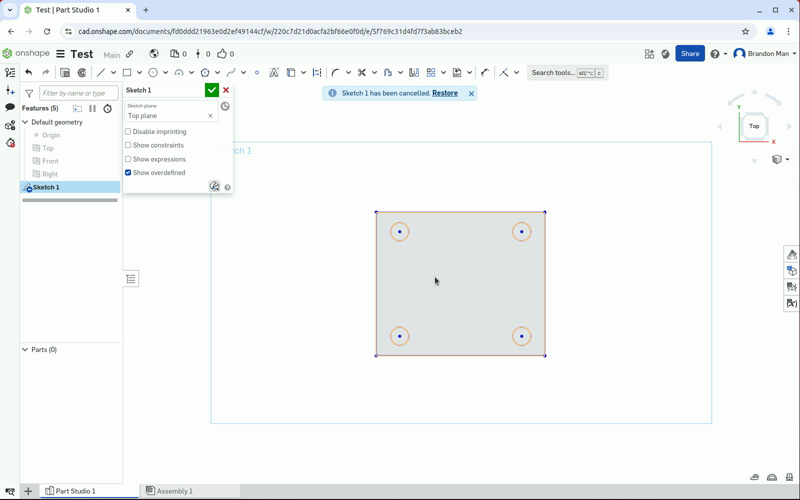
click(435, 276)
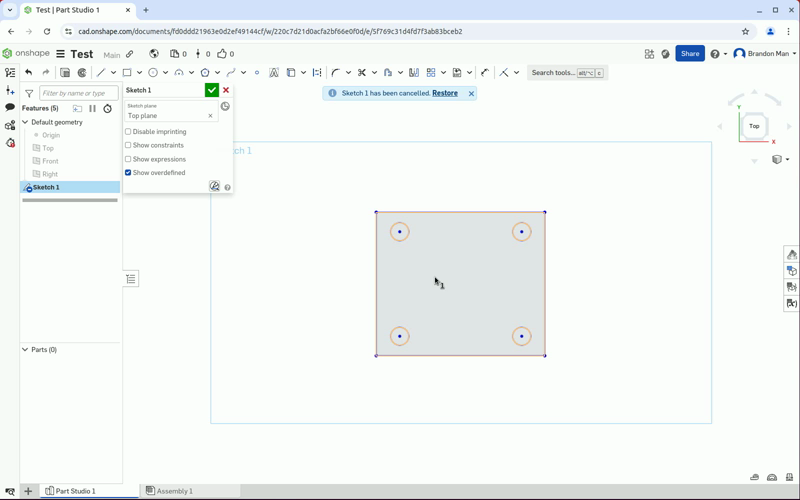
mouse_move(73, 352)
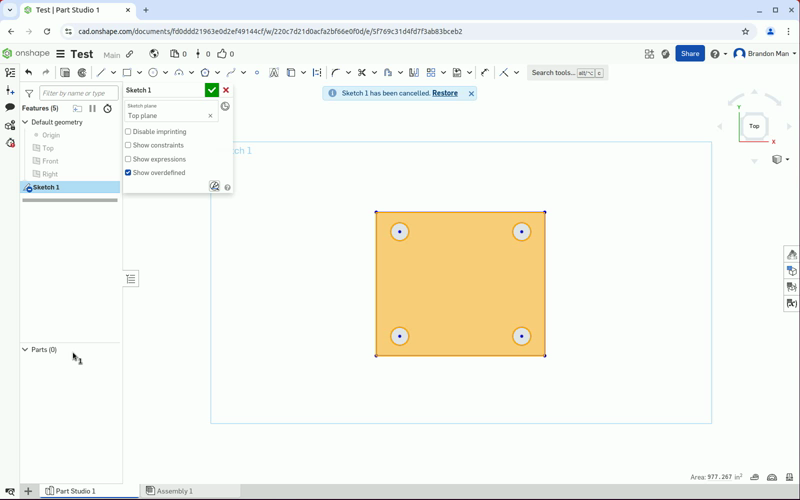
key(shift+y)
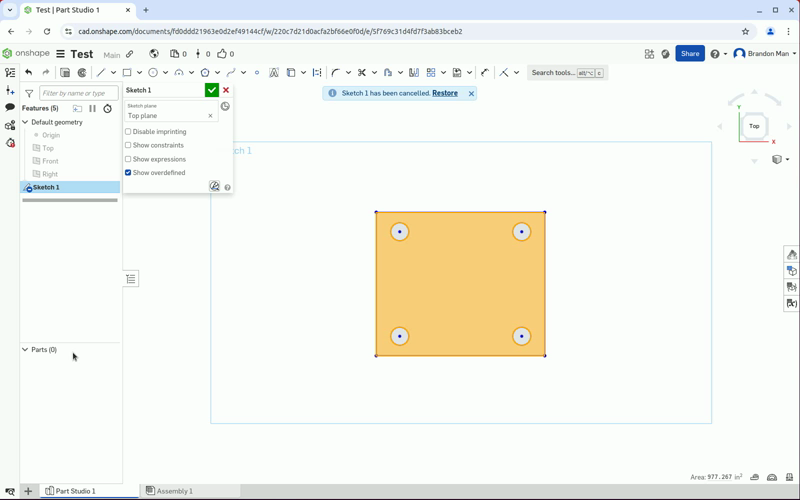
key(shift+e)
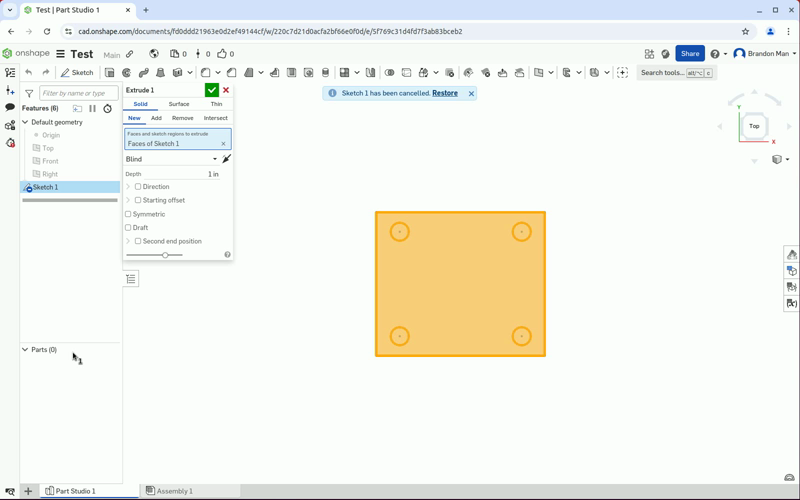
mouse_move(143, 106)
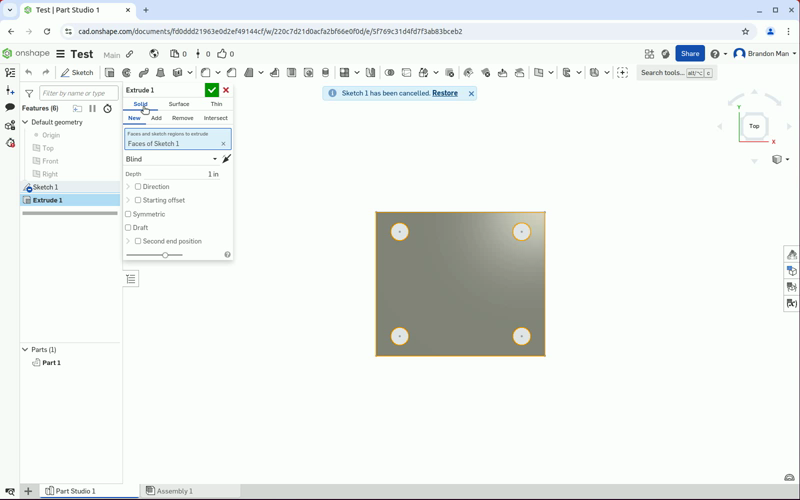
click(143, 106)
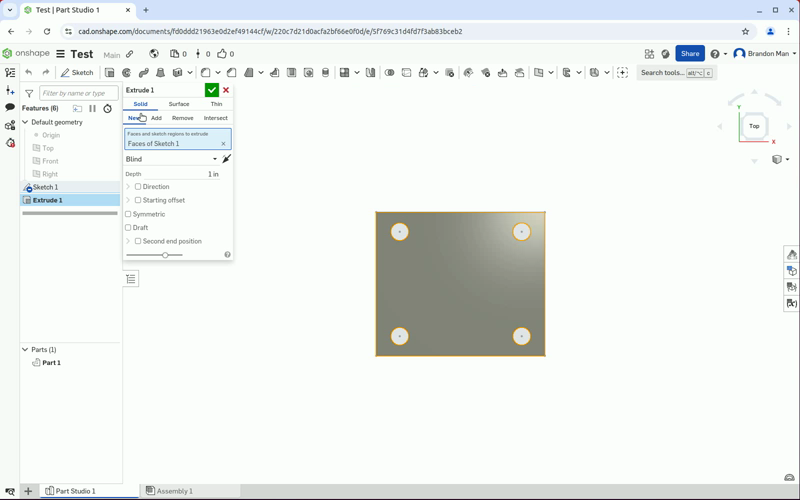
mouse_move(137, 120)
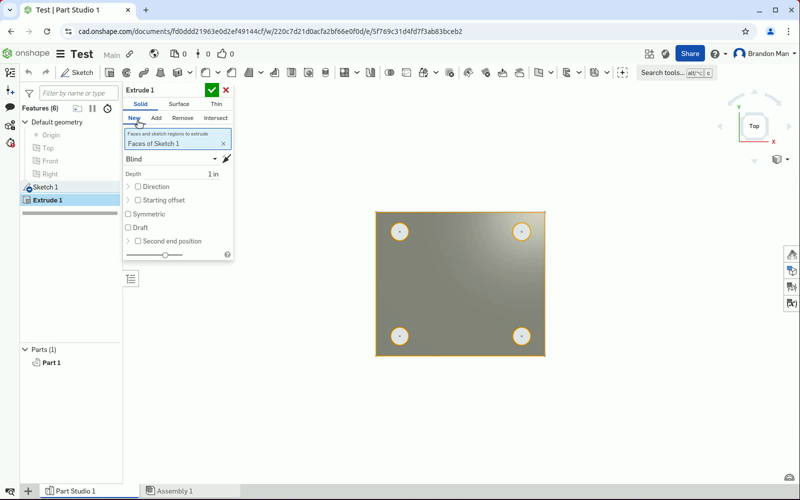
click(137, 120)
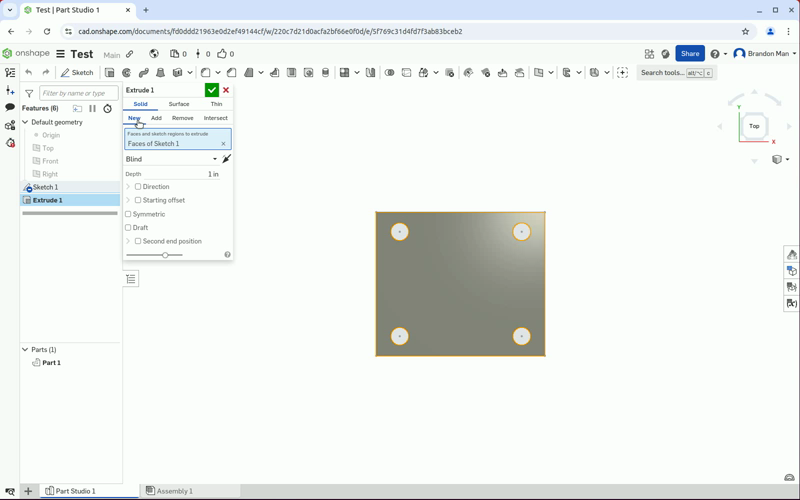
key(tab, 4)
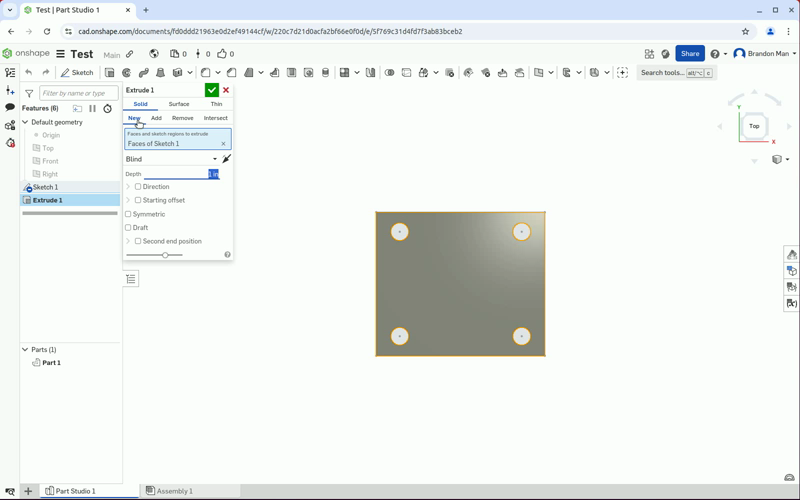
text(-23.108)
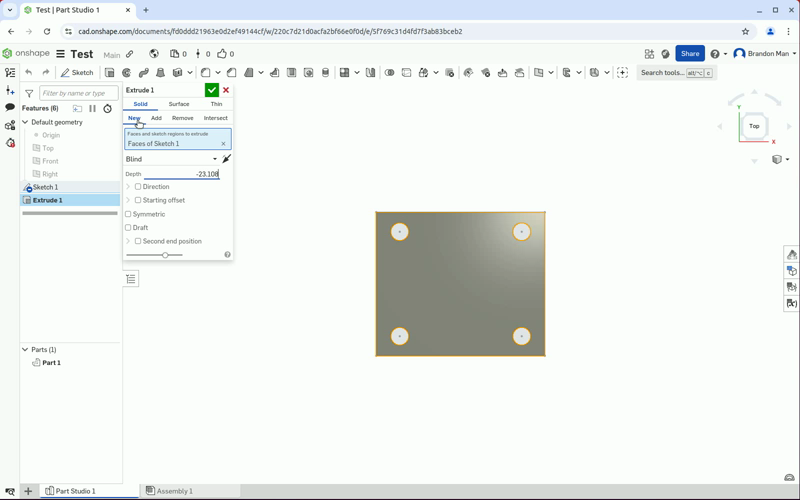
key(enter)
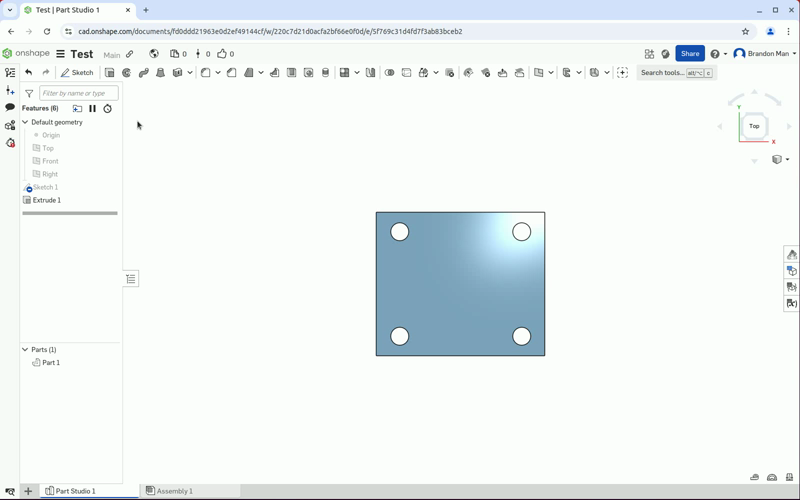
key(shift+h)
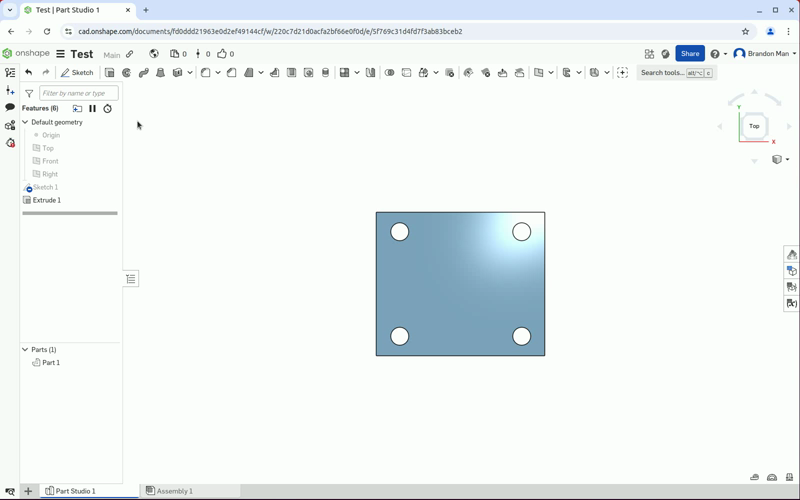
key(shift+h)
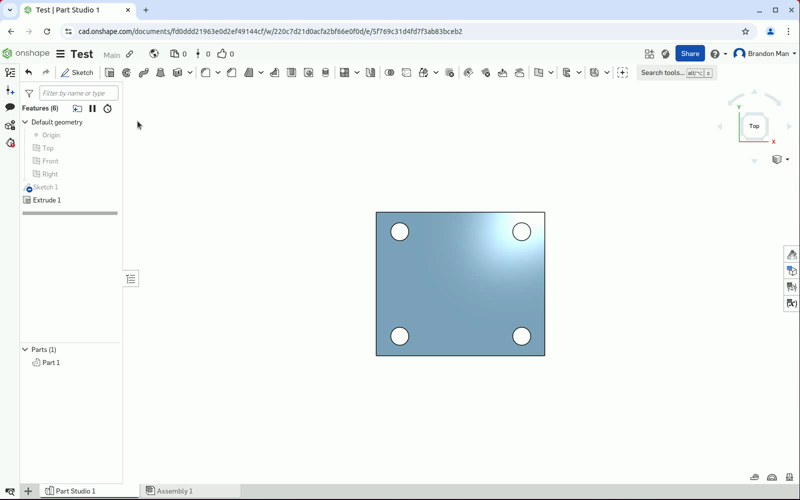
mouse_move(73, 189)
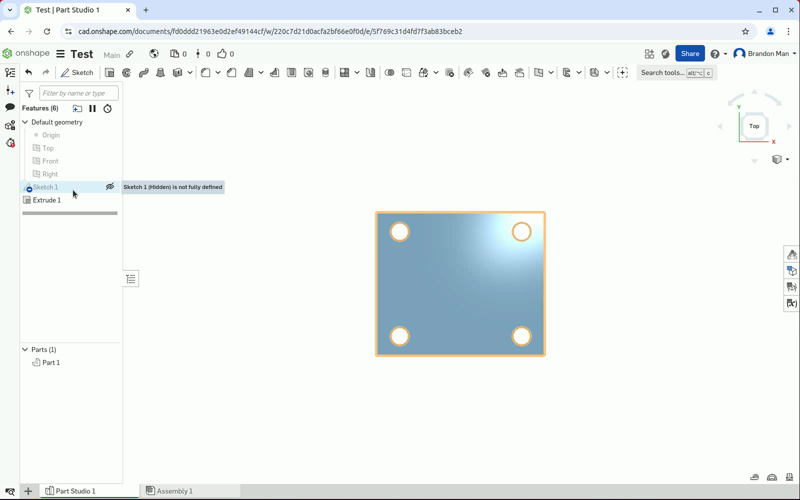
click(73, 189)
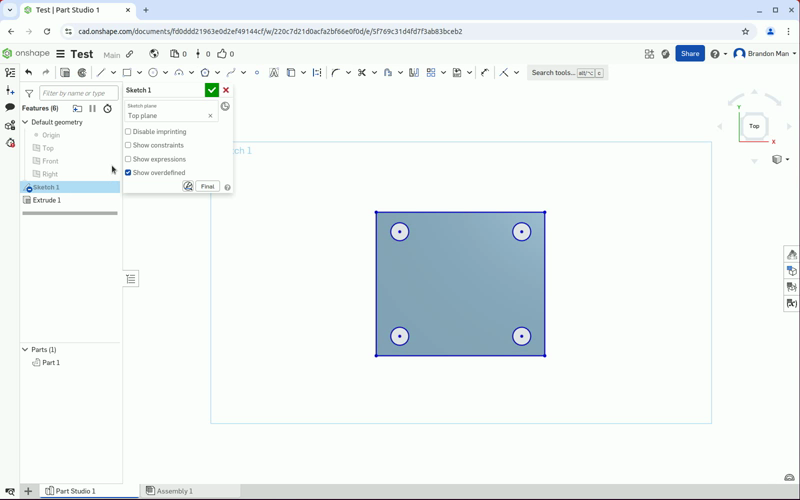
mouse_move(229, 92)
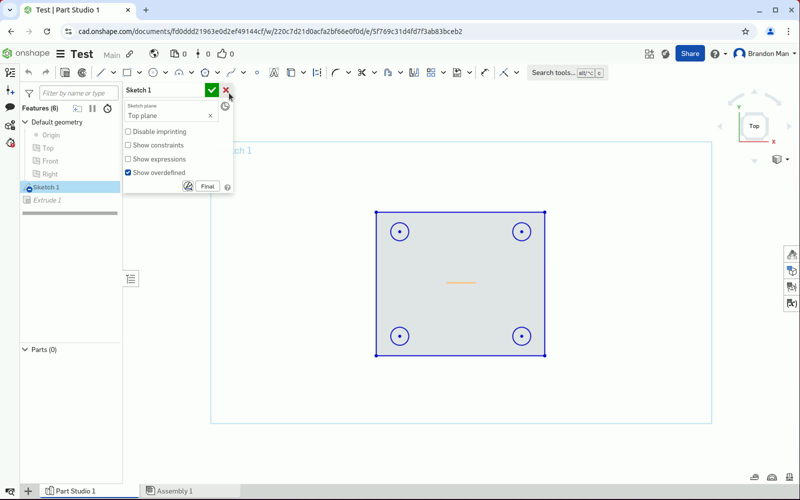
click(229, 92)
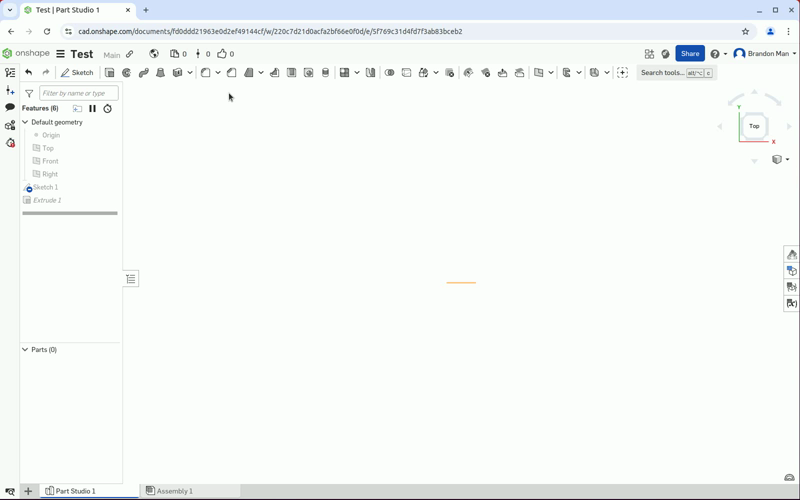
mouse_move(73, 352)
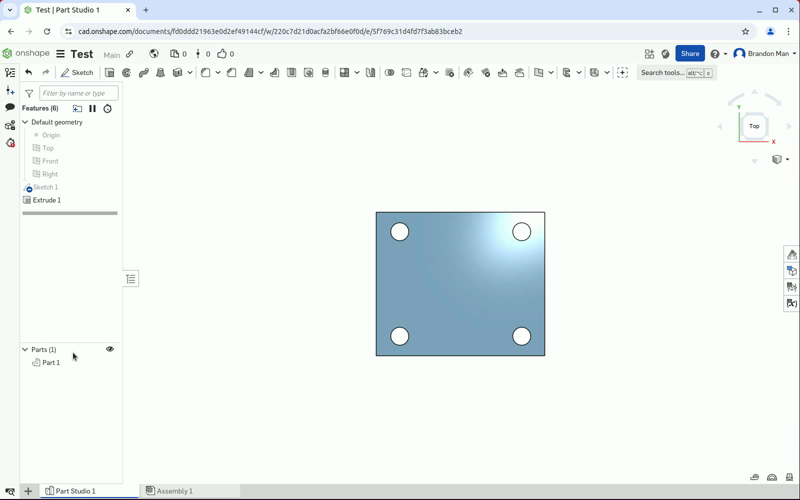
key(y)
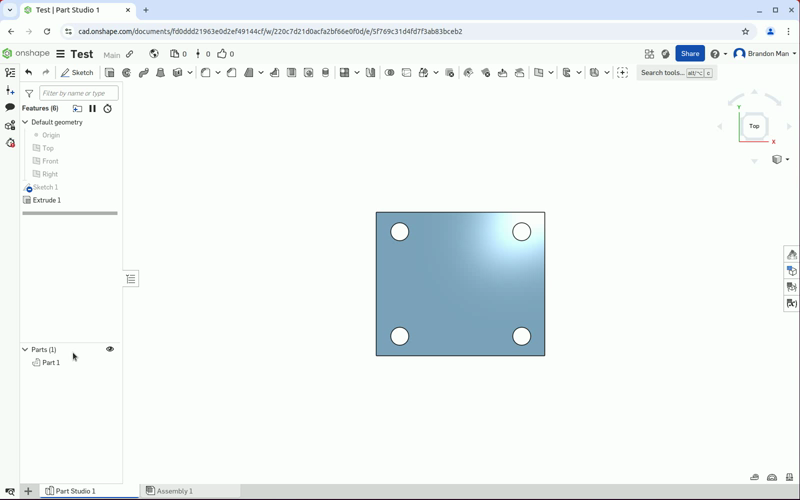
key(shift+p)
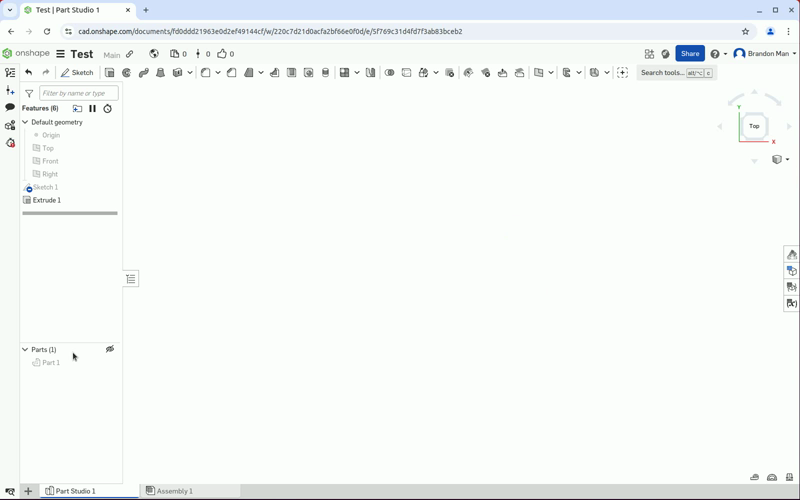
key(space)
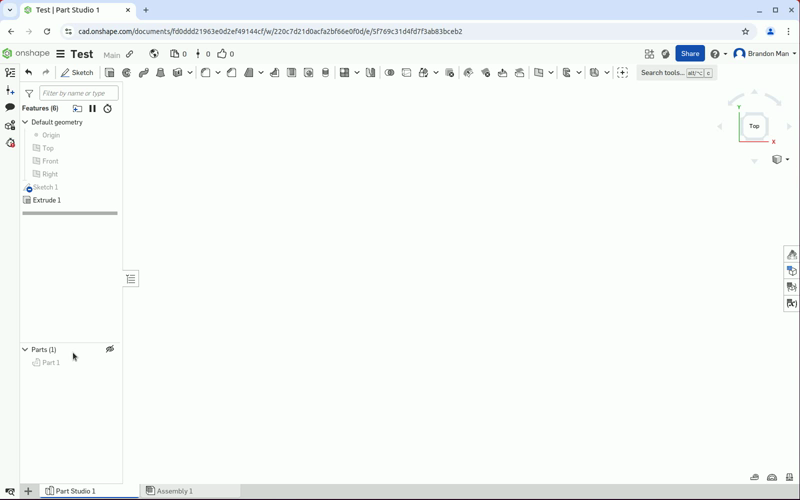
key_down(shift)
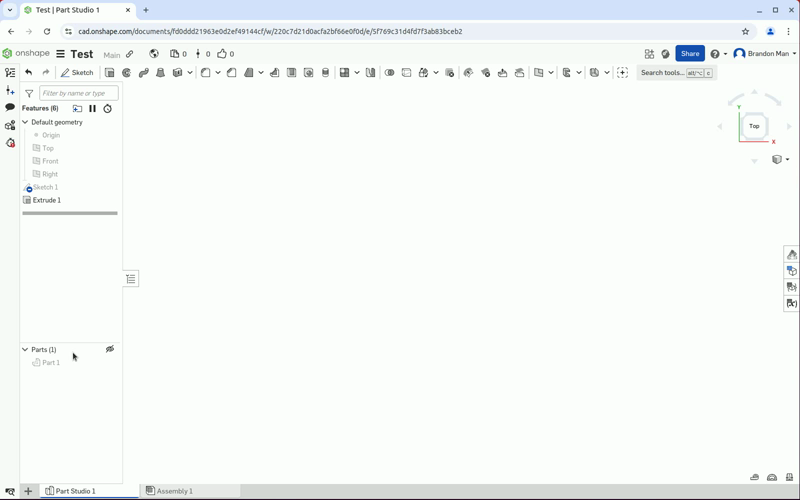
key(up)
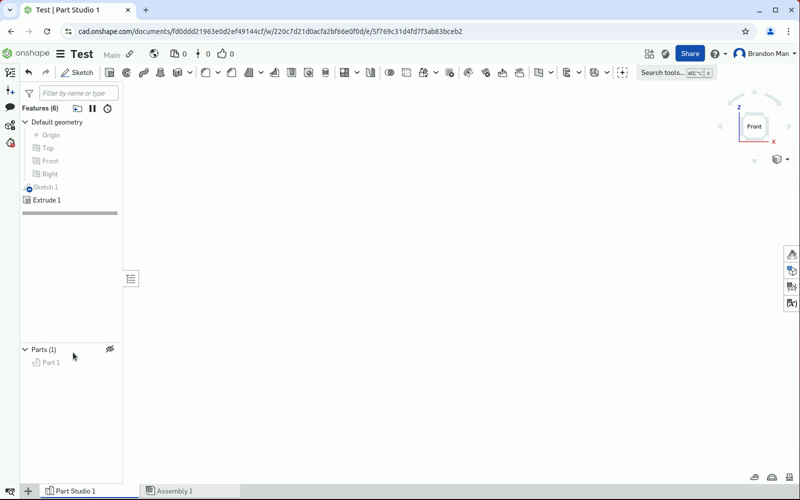
key_up(shift)
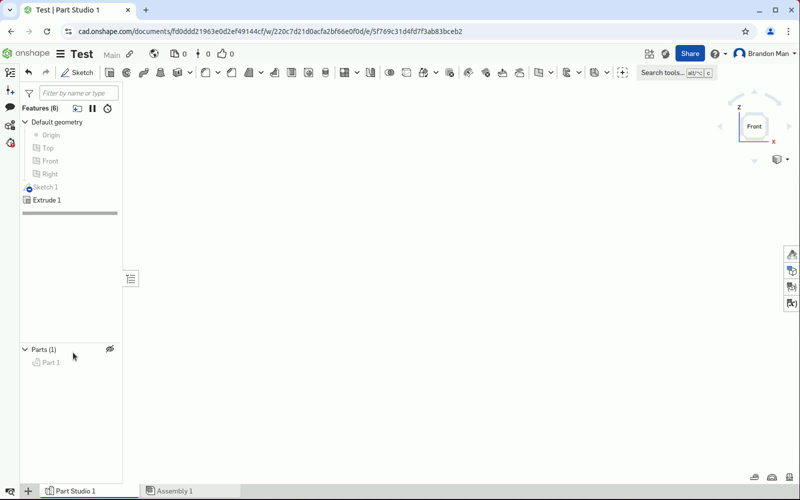
mouse_move(73, 352)
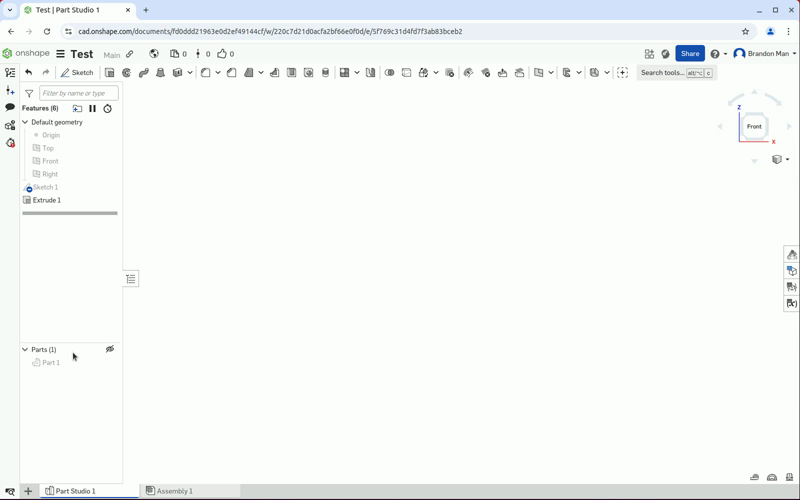
key(shift+y)
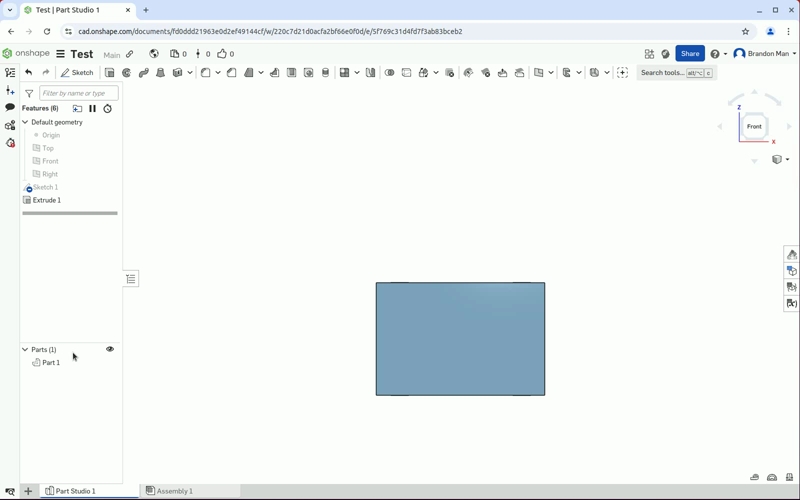
mouse_move(541, 75)
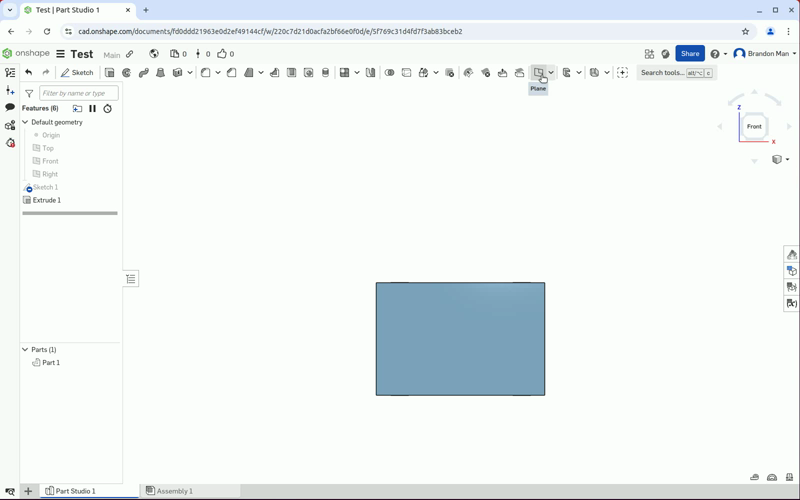
click(541, 75)
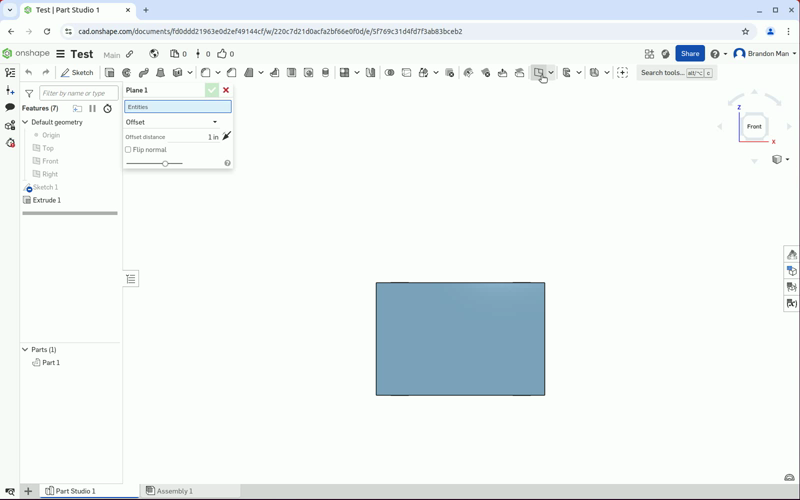
mouse_move(73, 163)
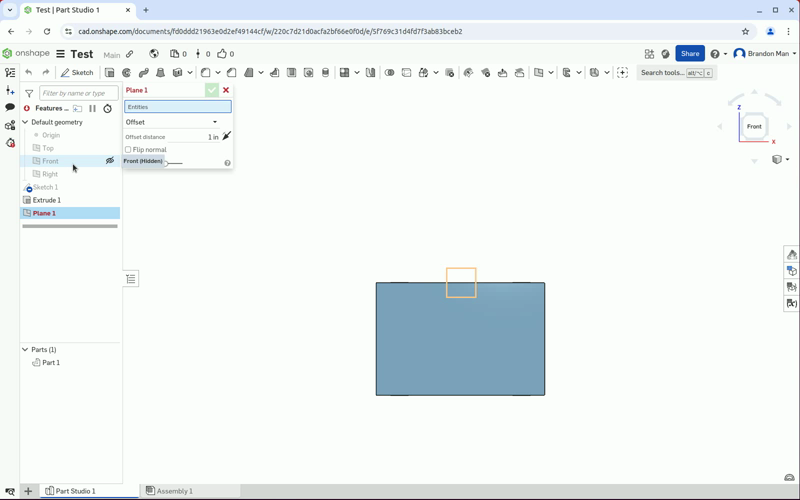
click(73, 163)
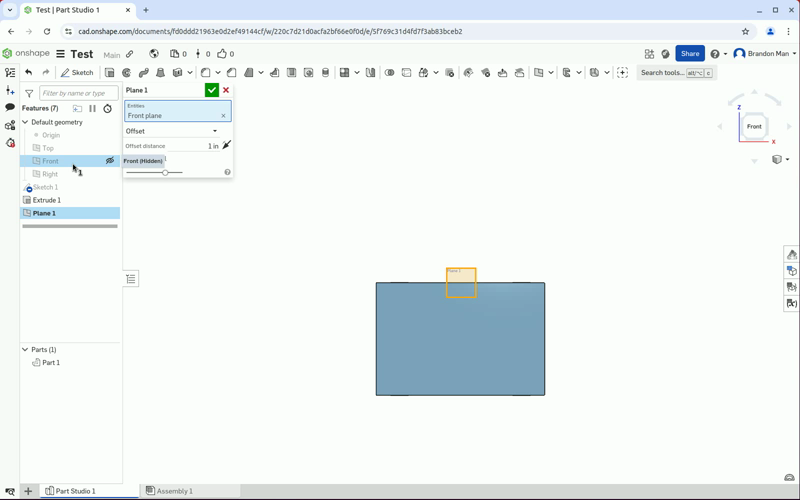
key(tab, 2)
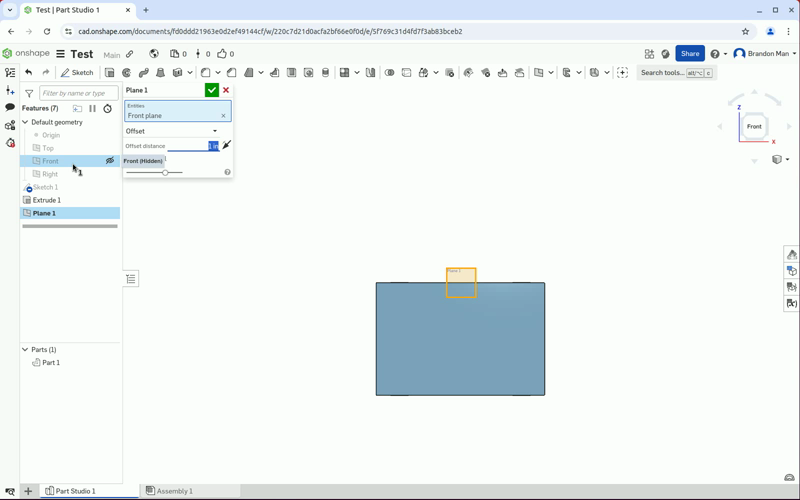
text(14.913)
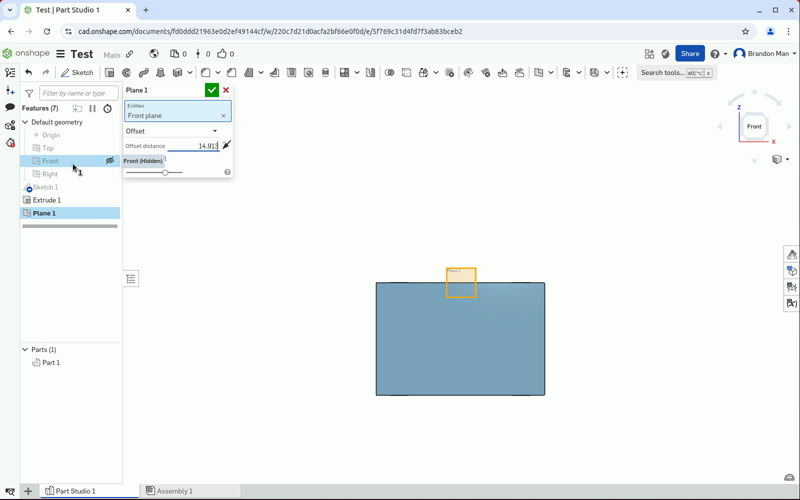
key(enter, 2)
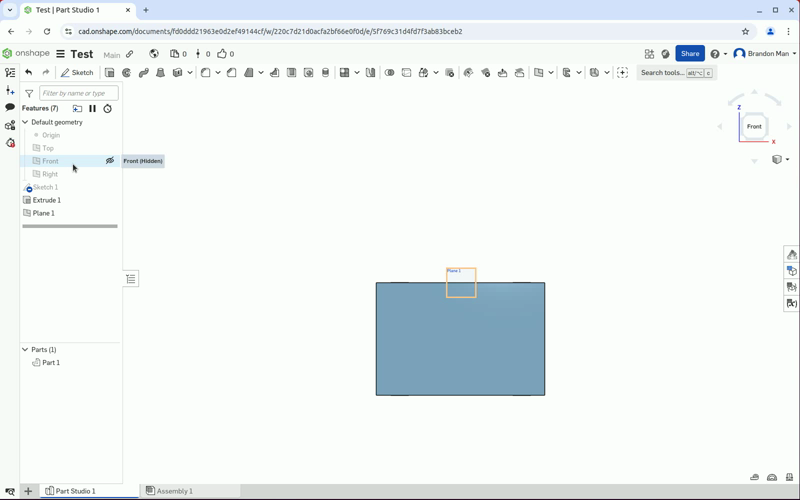
key(shift+s)
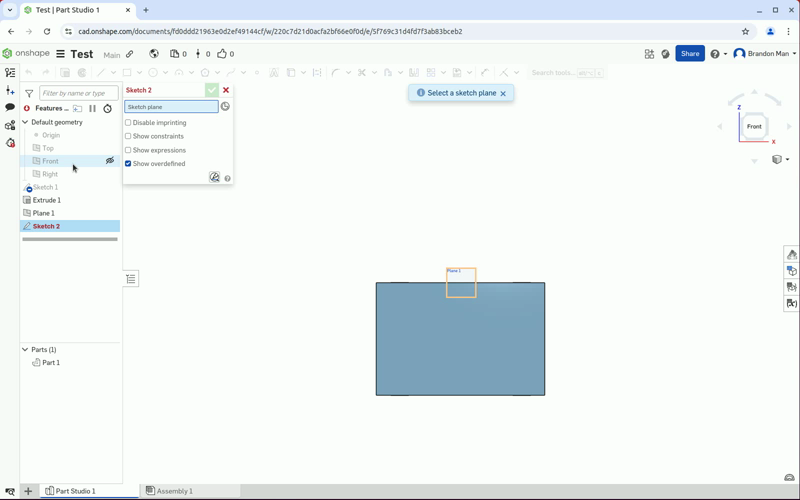
mouse_move(73, 215)
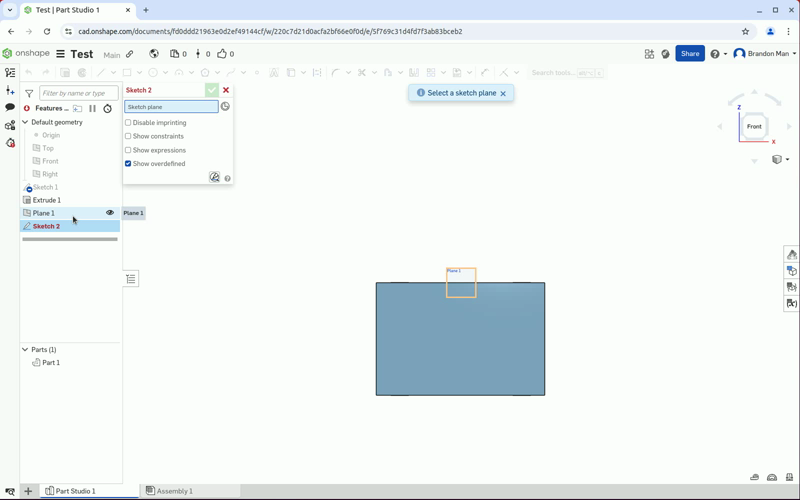
click(73, 215)
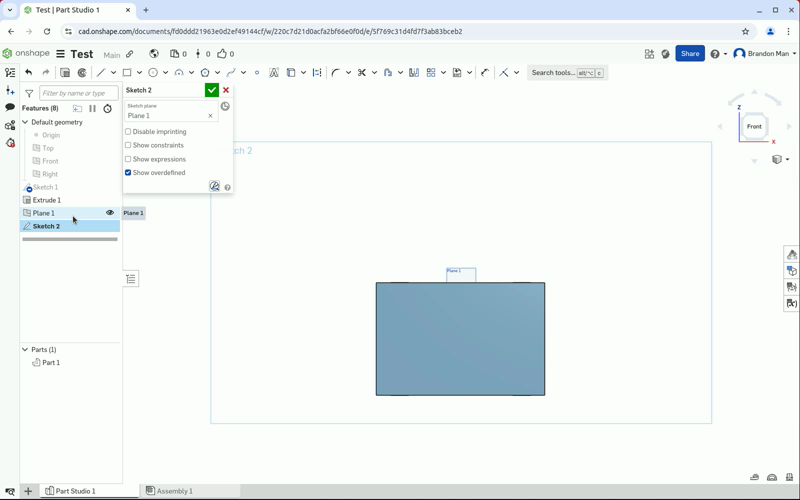
mouse_move(73, 352)
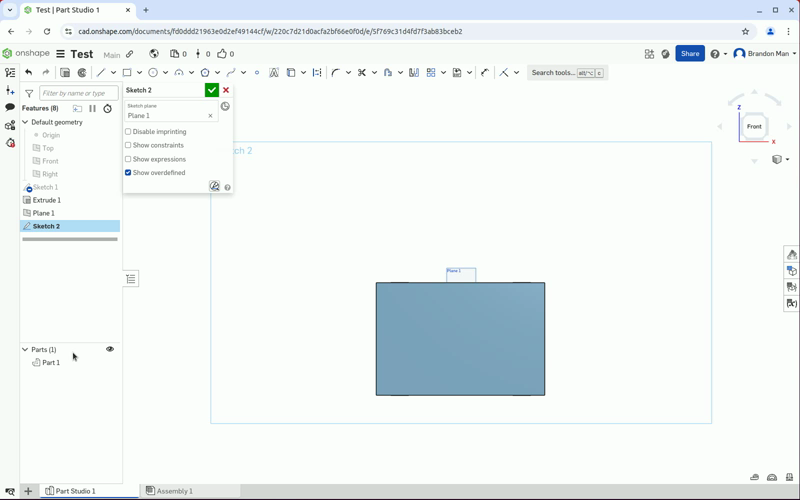
key(y)
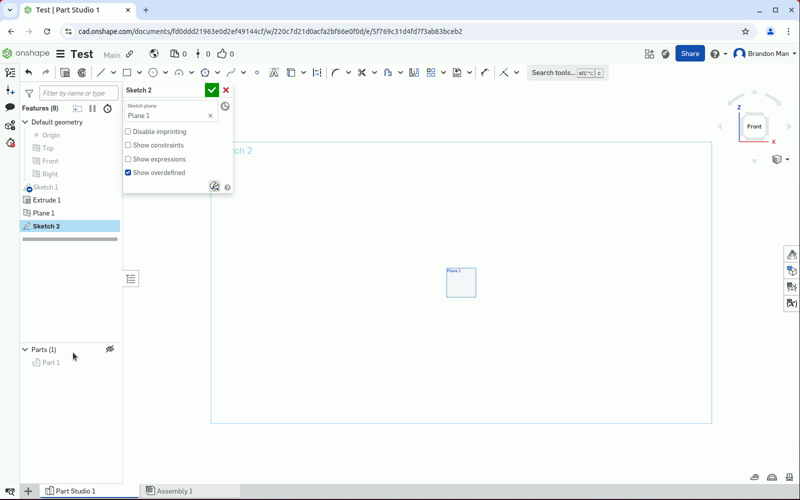
key(c)
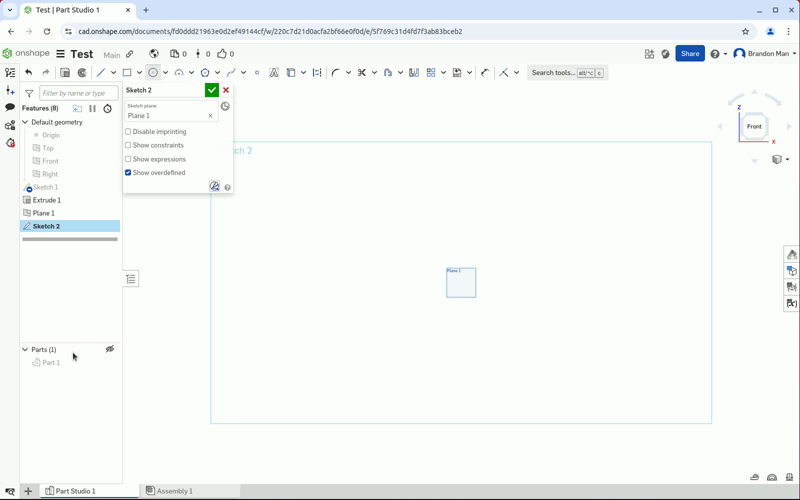
key_down(shift)
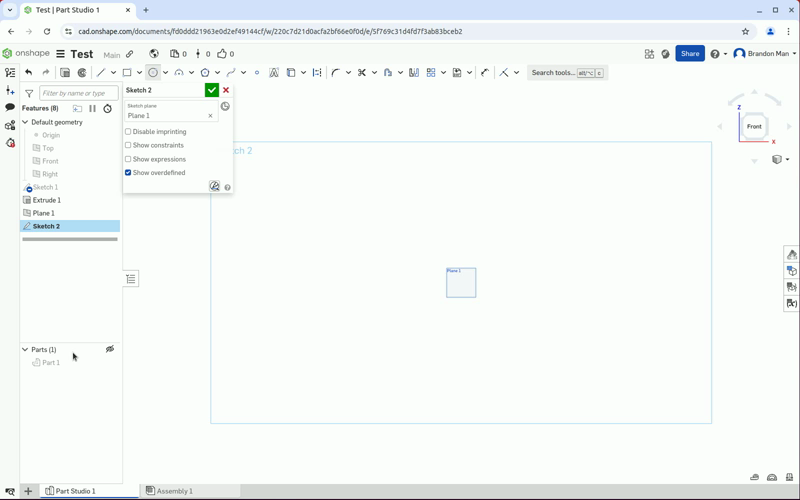
mouse_move(460, 342)
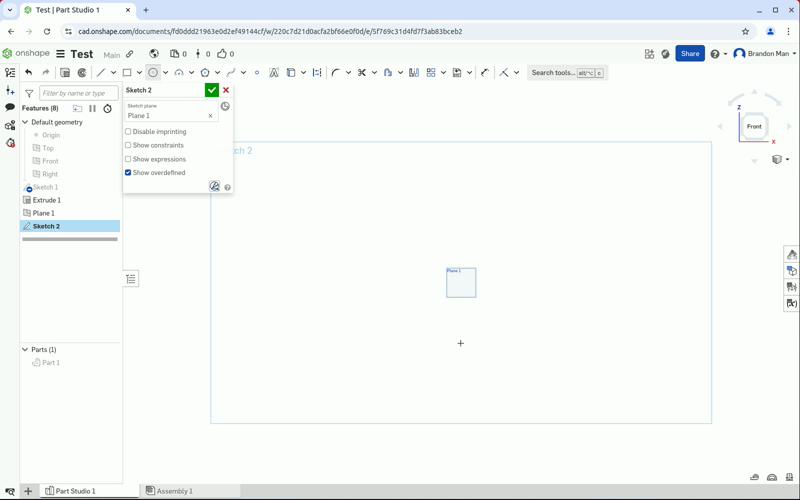
click(460, 342)
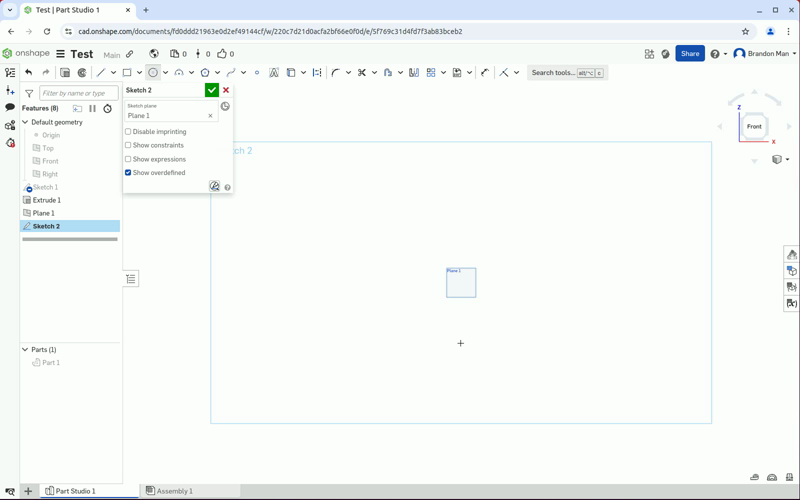
key_up(shift)
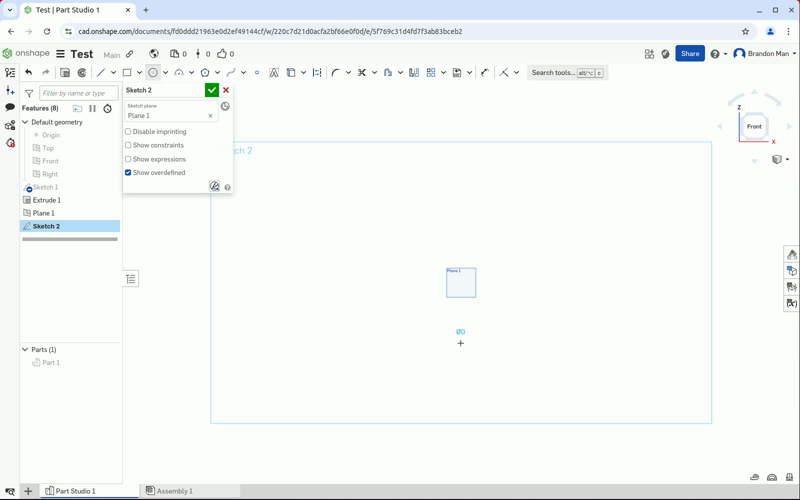
mouse_move(485, 342)
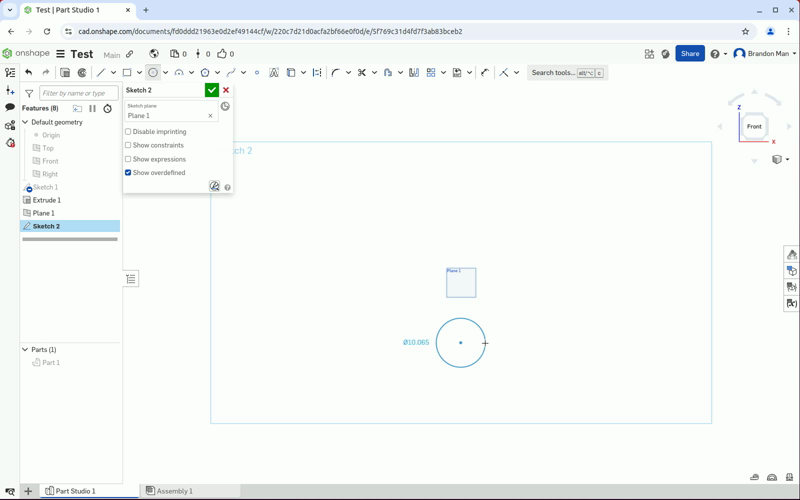
click(485, 342)
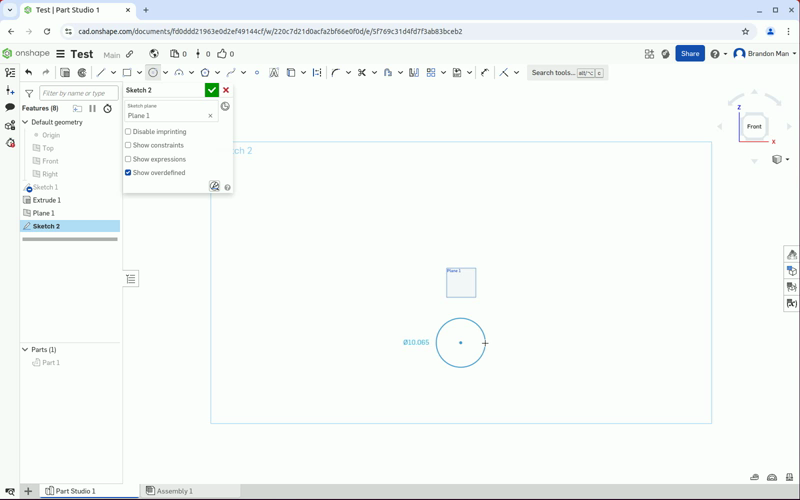
key(esc)
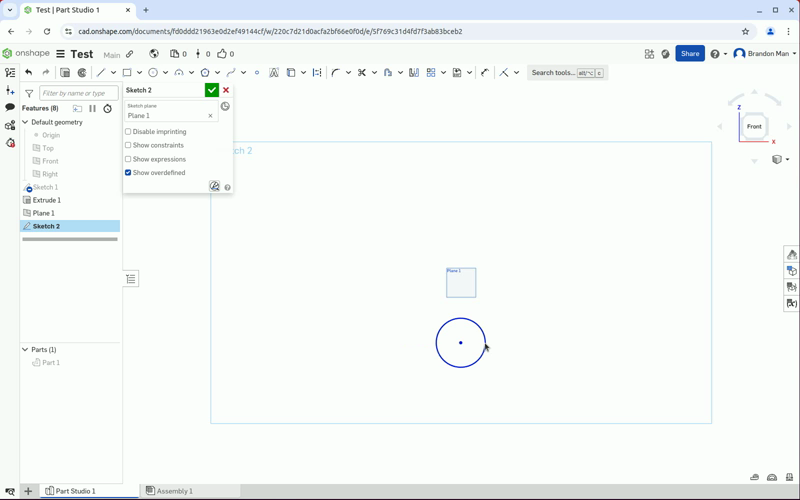
mouse_move(464, 348)
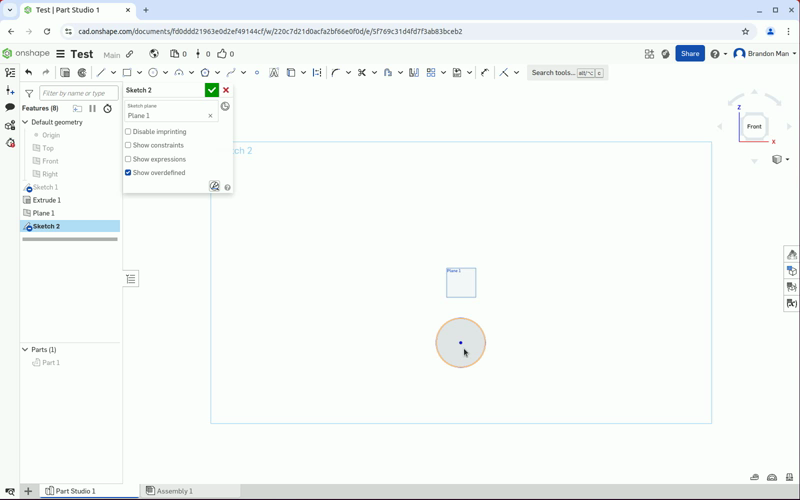
click(464, 348)
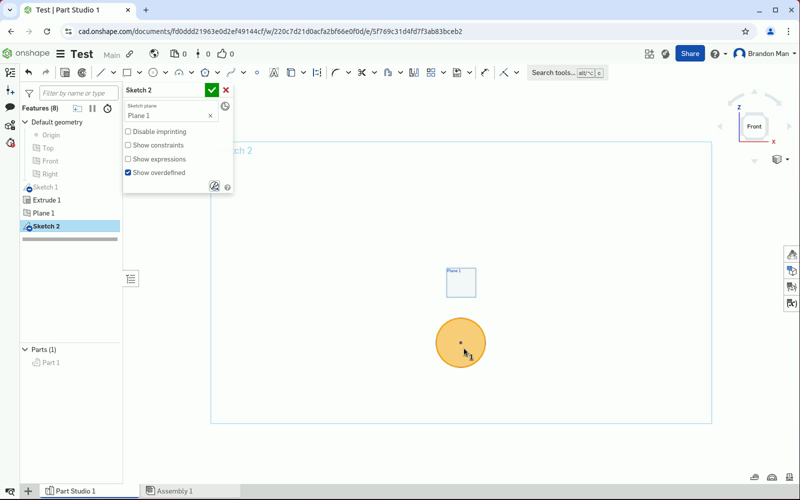
mouse_move(73, 352)
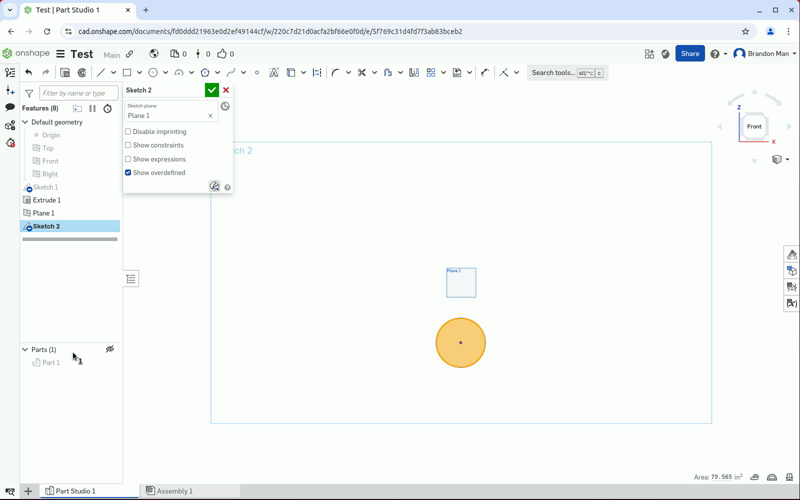
key(shift+y)
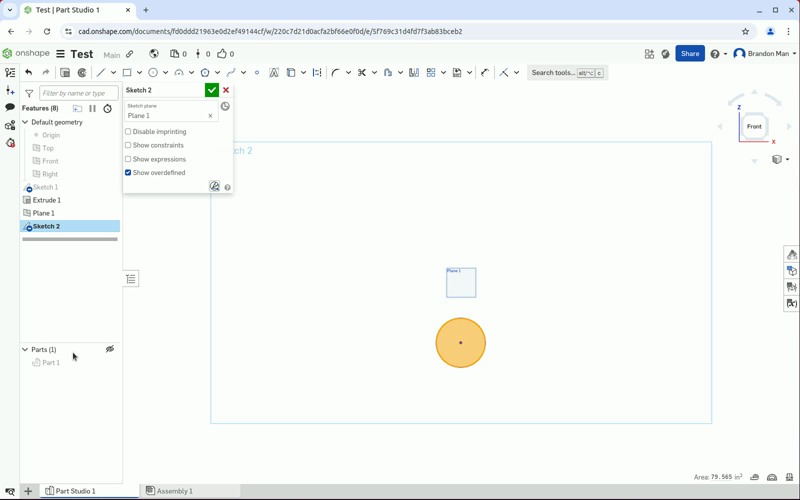
key(shift+e)
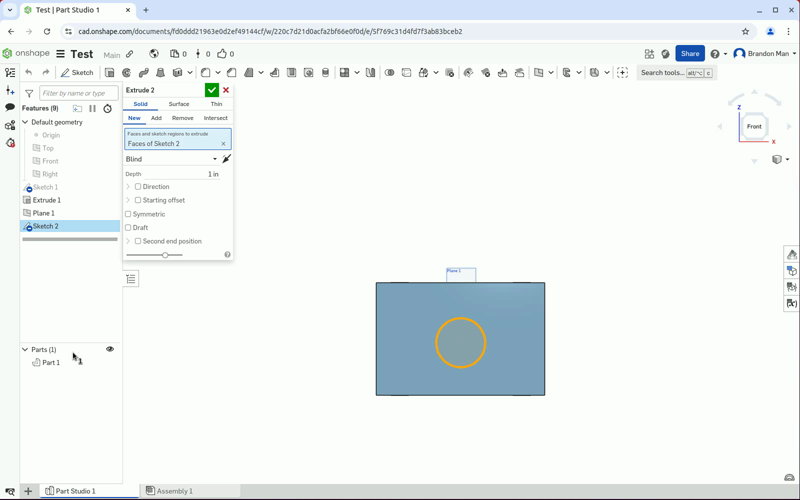
mouse_move(143, 106)
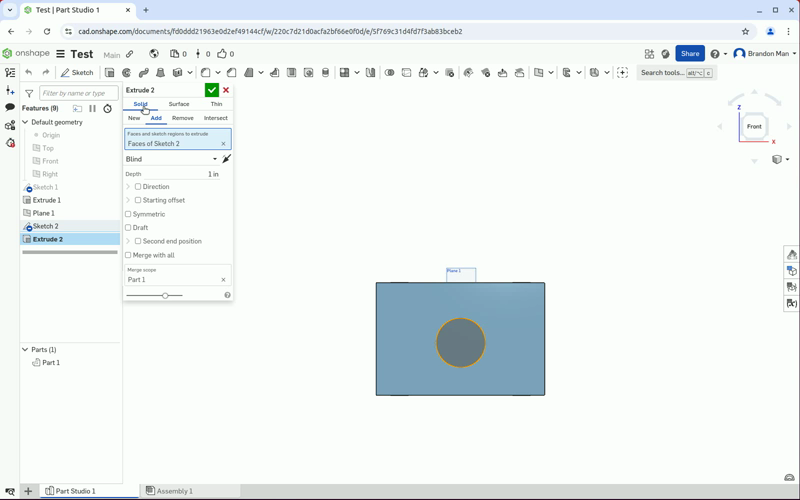
click(143, 106)
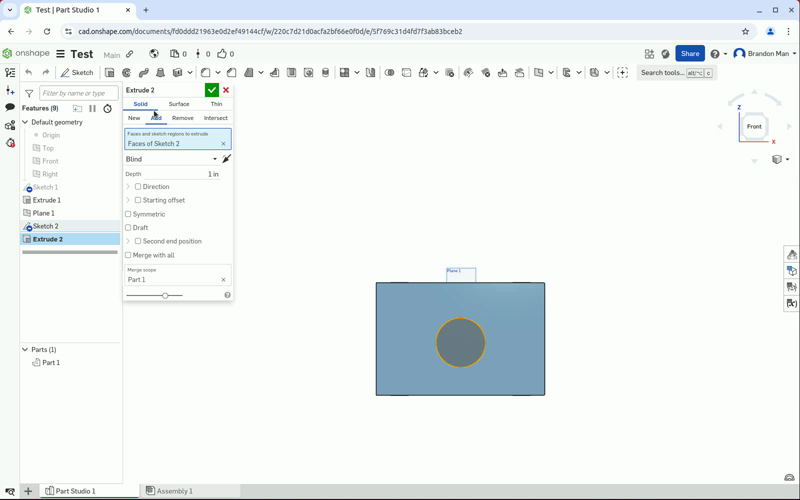
mouse_move(186, 120)
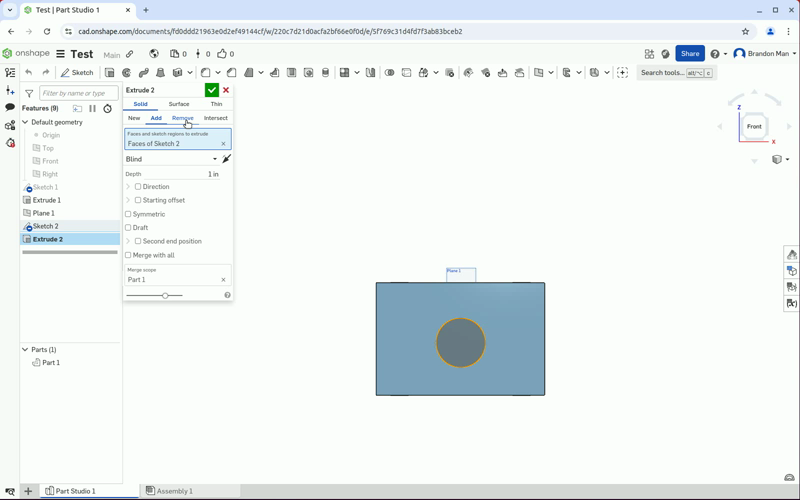
click(186, 120)
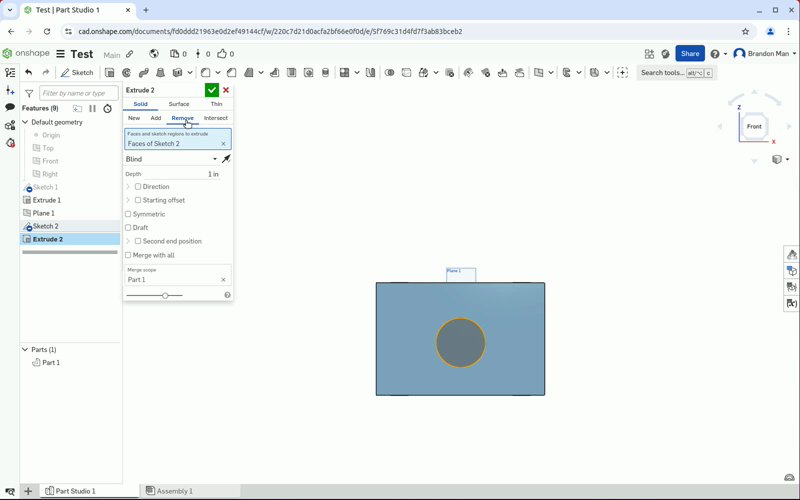
key(tab, 4)
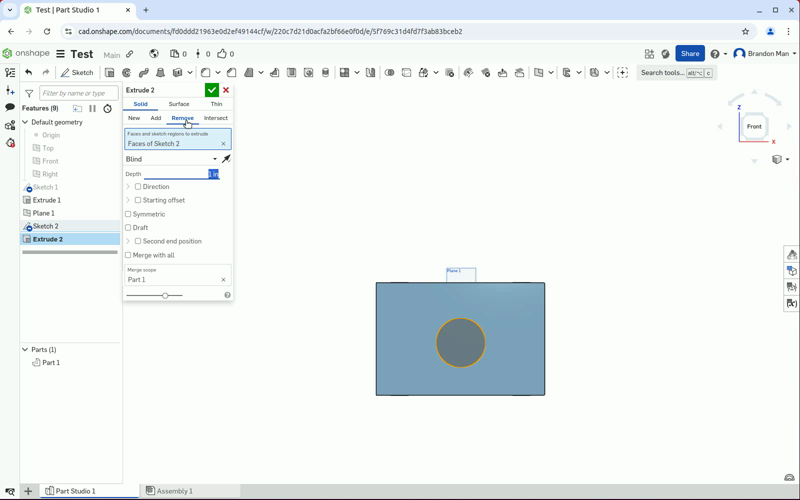
text(29.607)
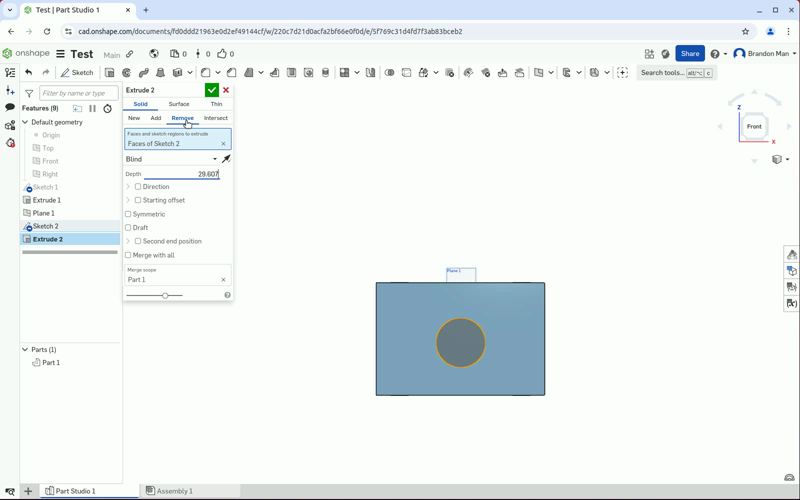
key(tab, 6)
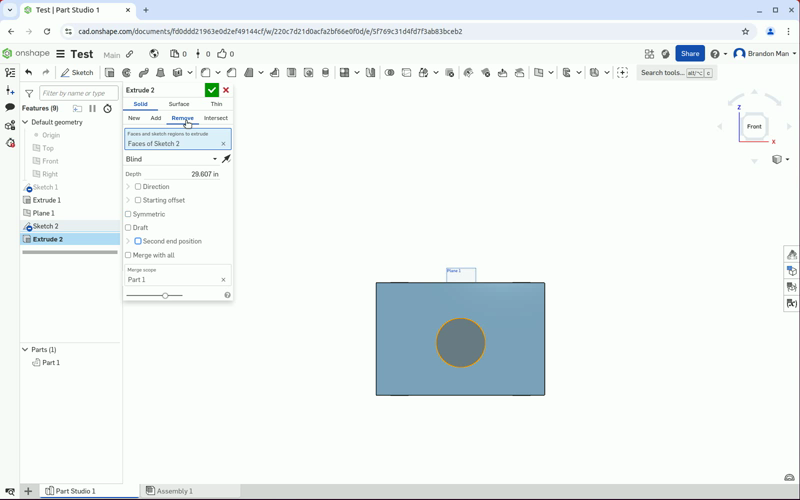
key(space)
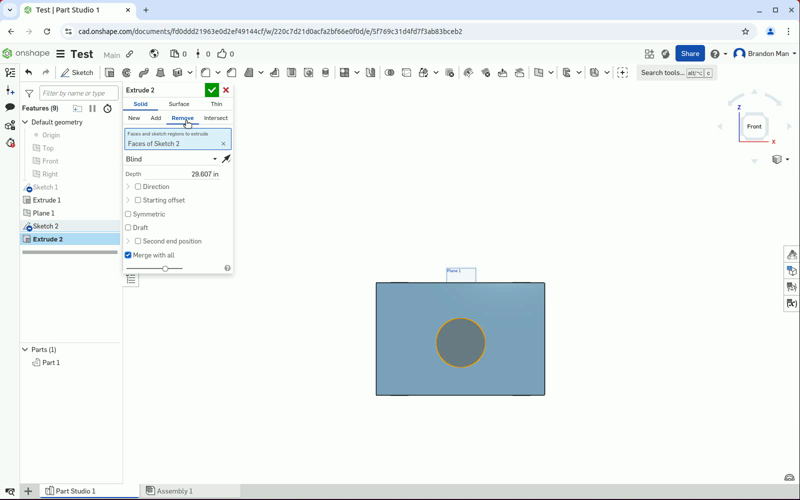
key(enter)
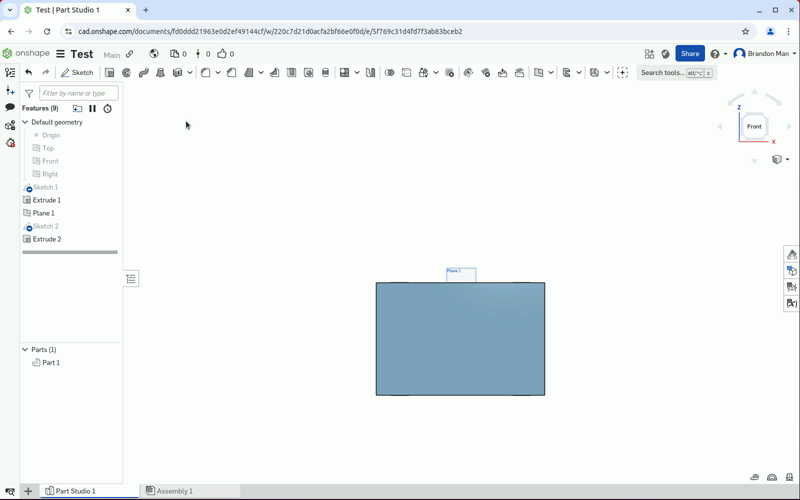
key(shift+h)
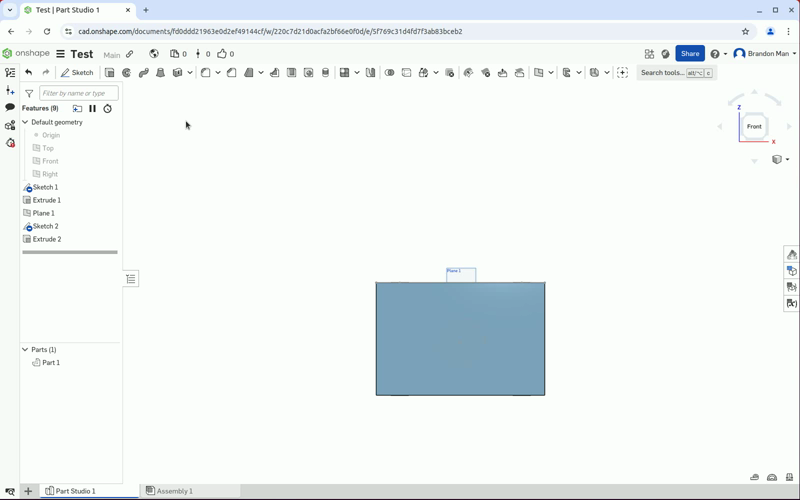
key(shift+h)
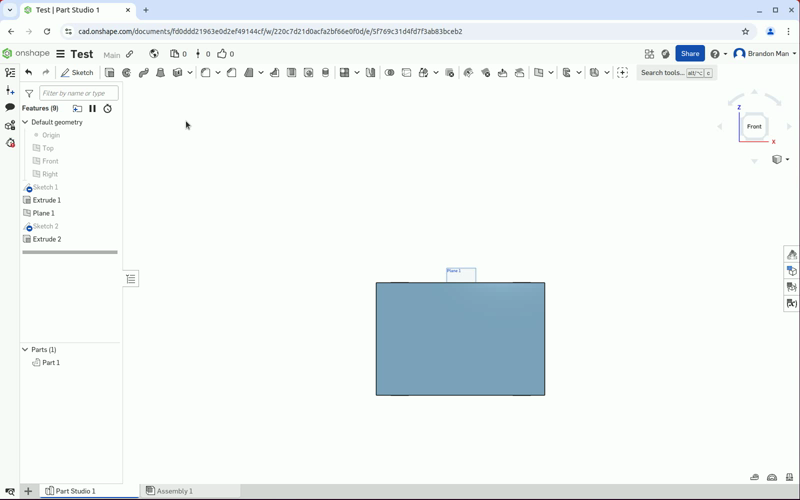
mouse_move(73, 189)
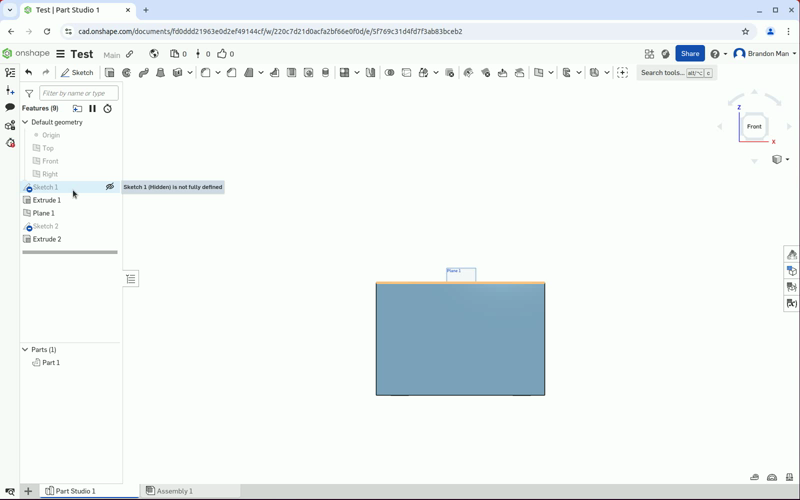
click(73, 189)
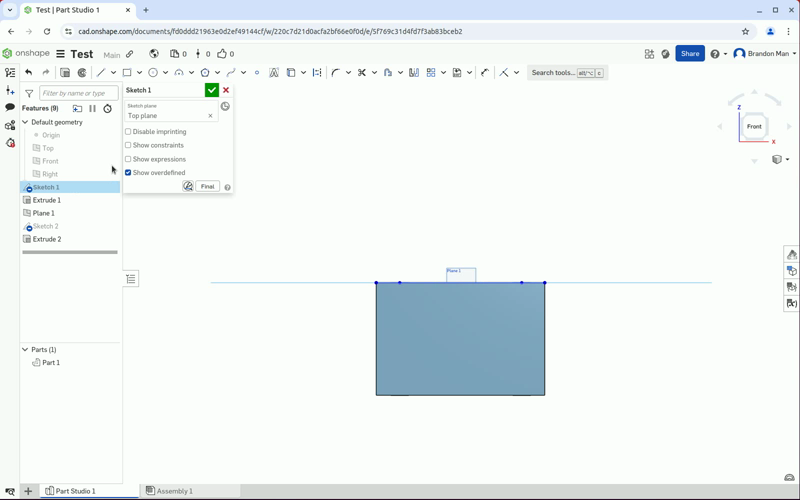
mouse_move(229, 92)
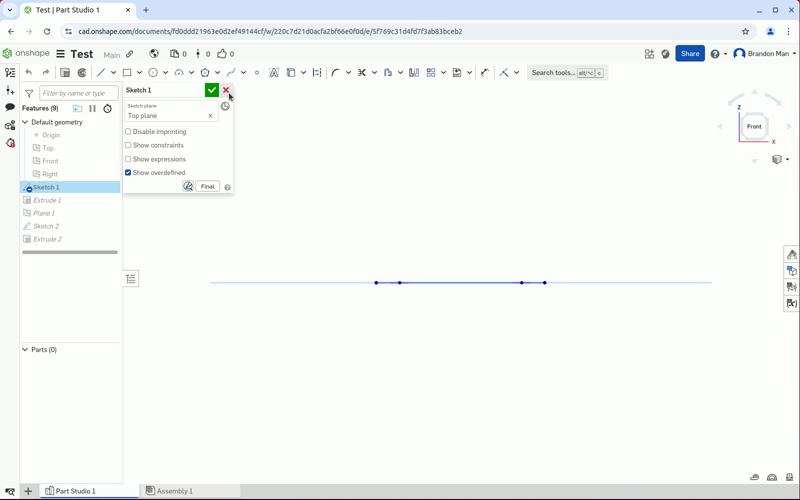
click(229, 92)
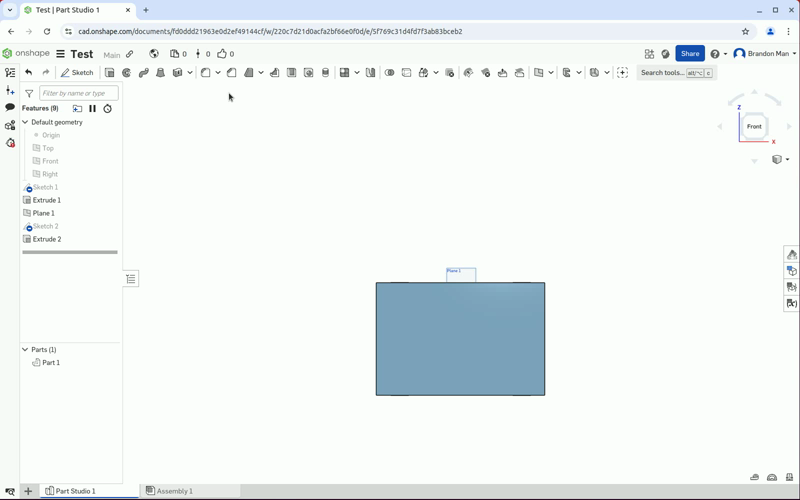
mouse_move(73, 352)
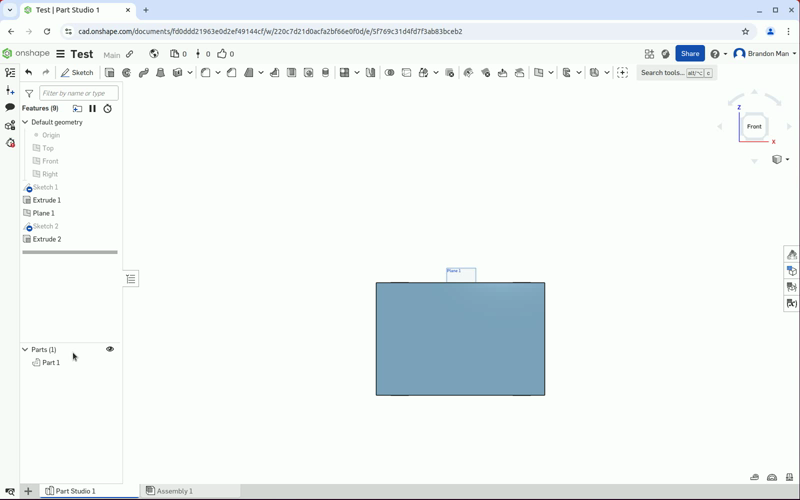
key(y)
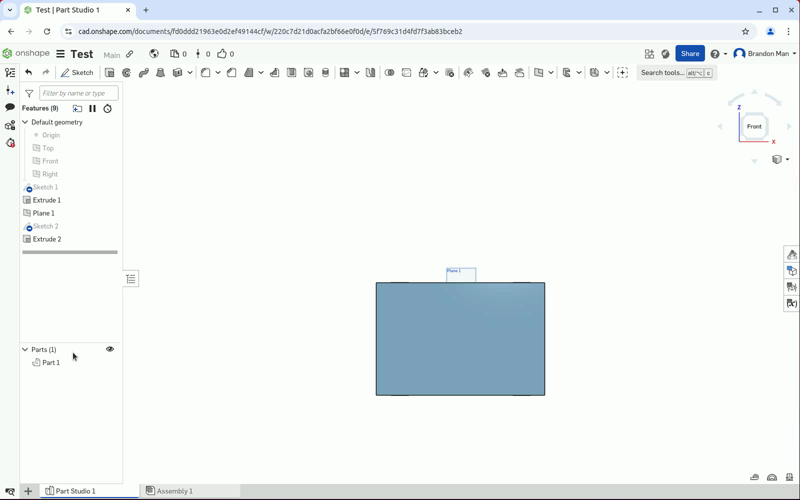
key(shift+p)
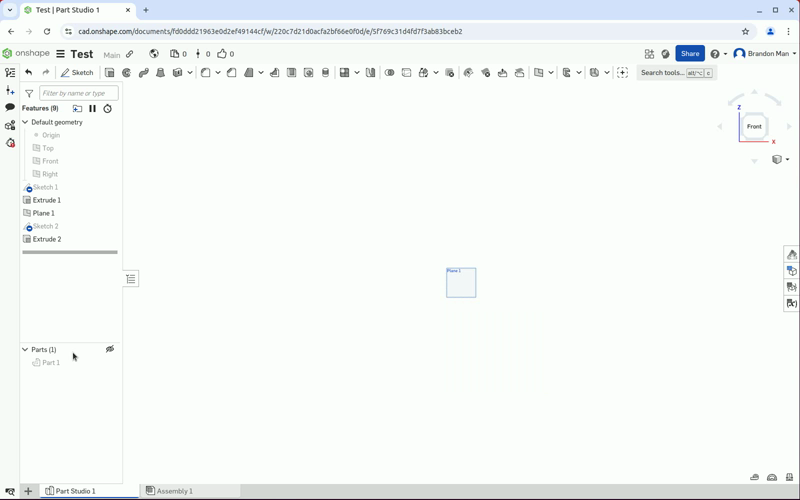
key(space)
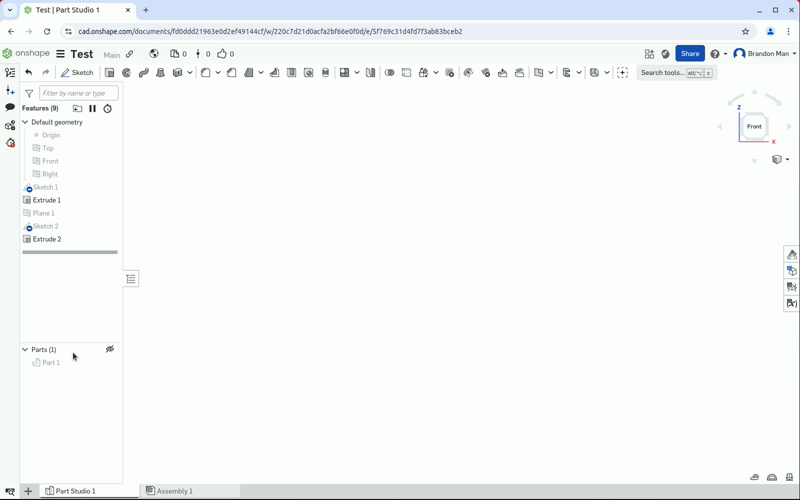
key_down(shift)
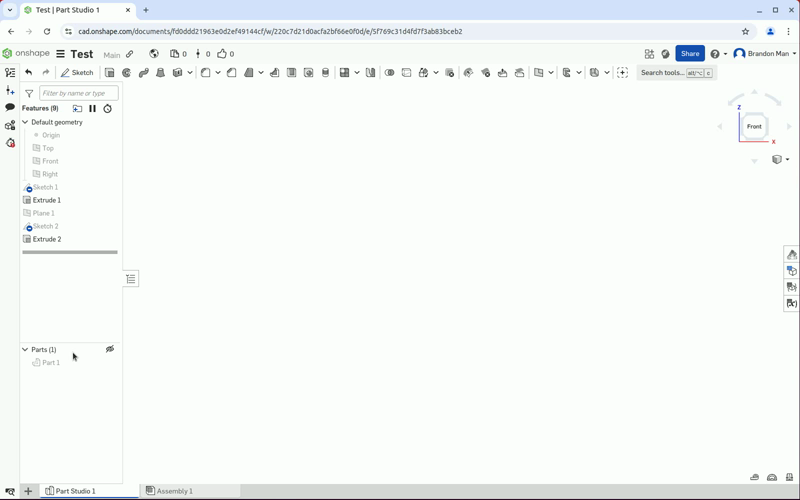
key(down)
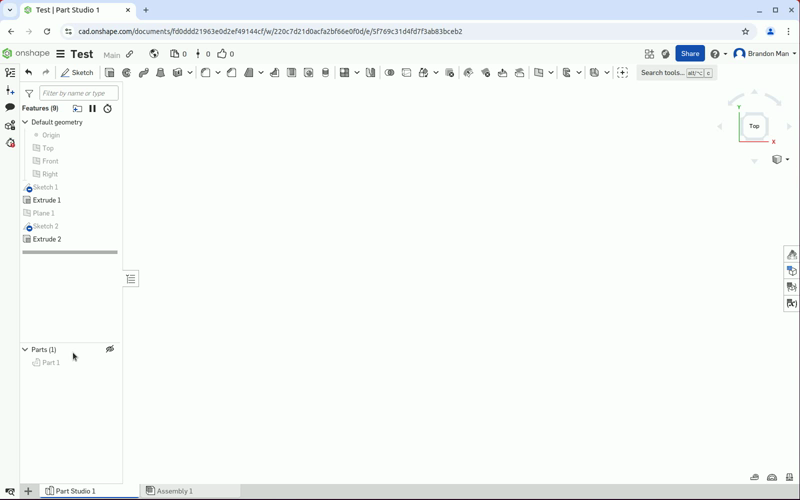
key_up(shift)
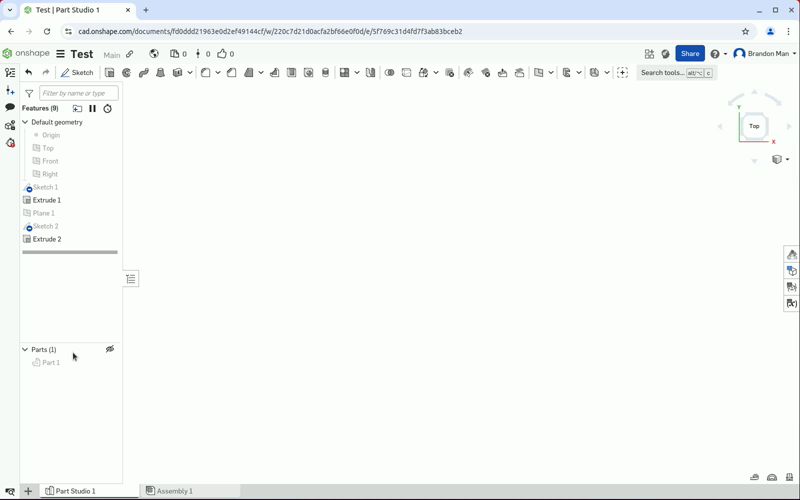
mouse_move(73, 352)
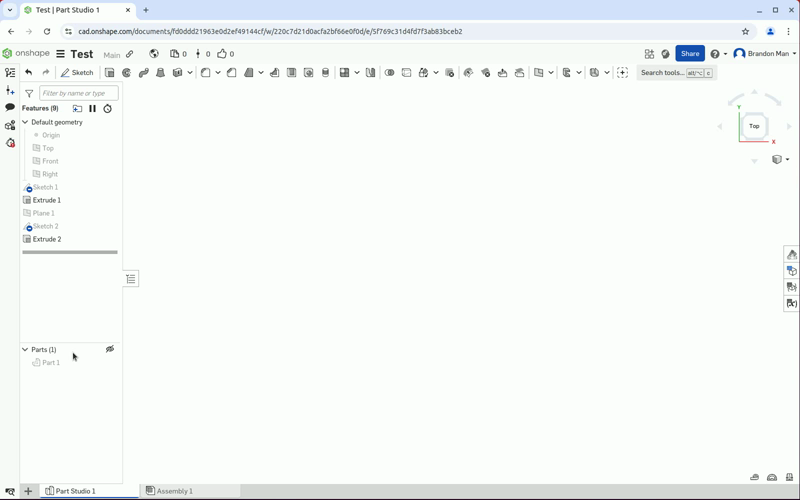
key(shift+y)
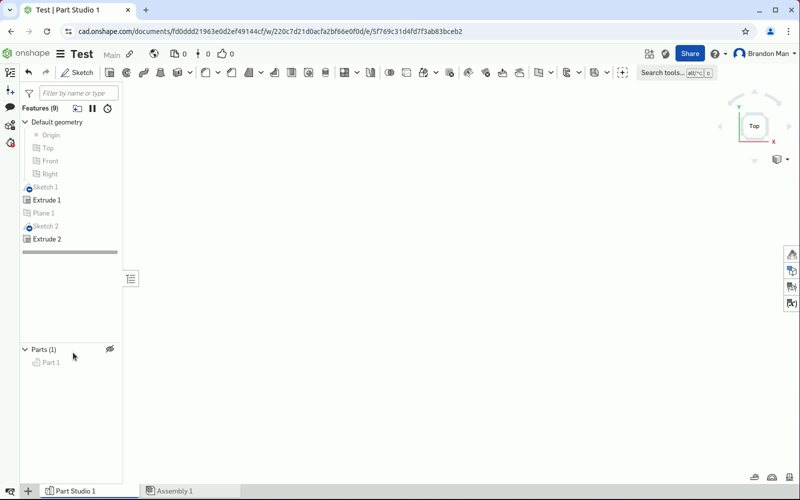
key(shift+s)
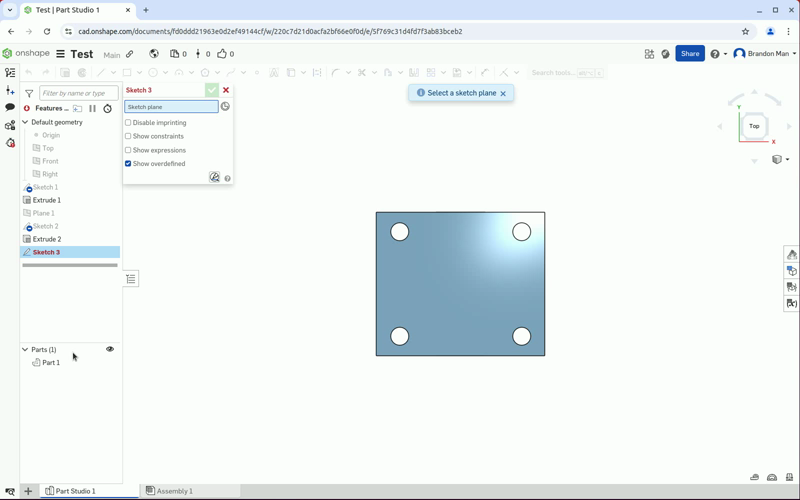
mouse_move(73, 150)
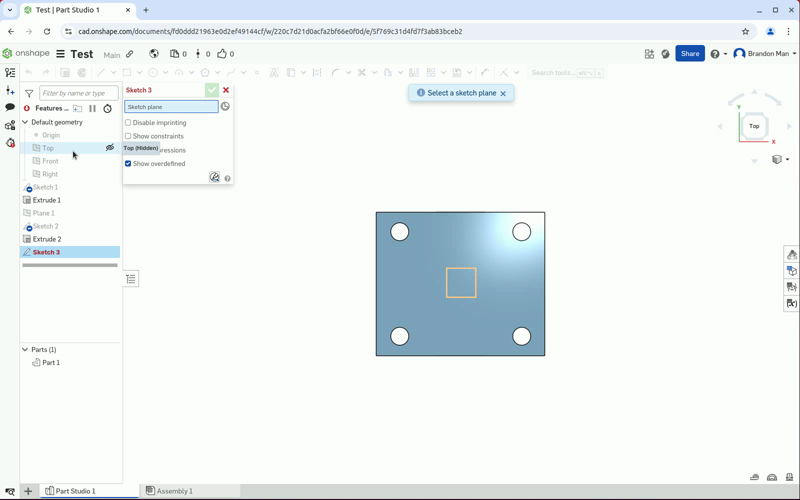
click(73, 150)
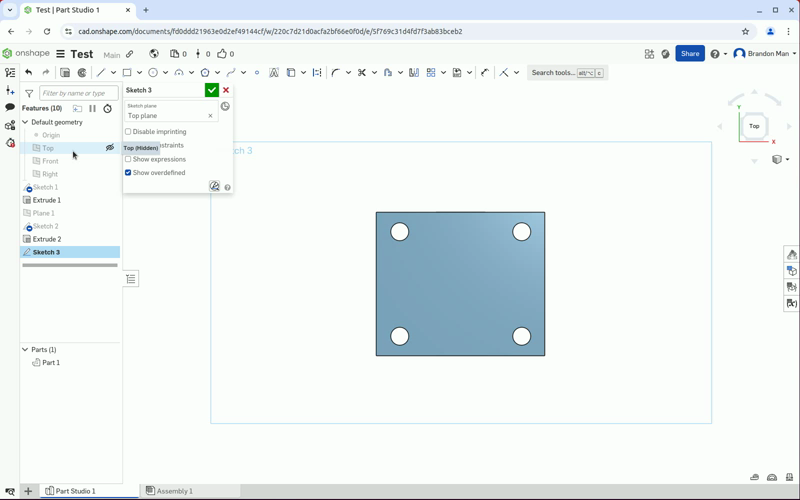
mouse_move(73, 352)
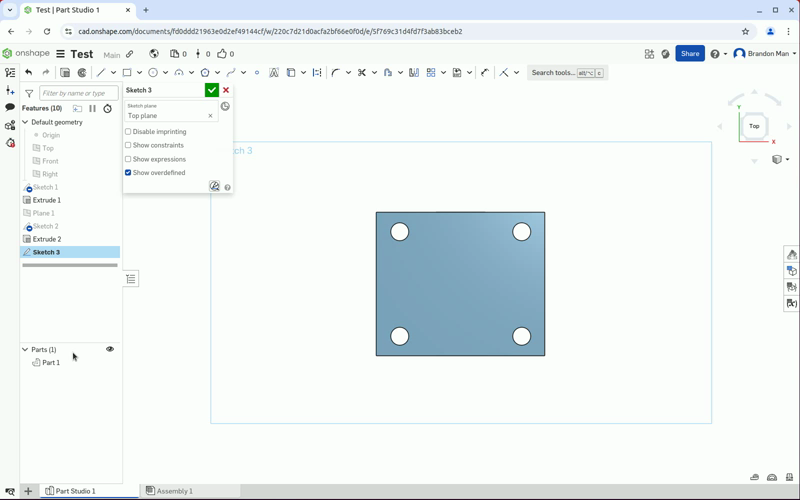
key(y)
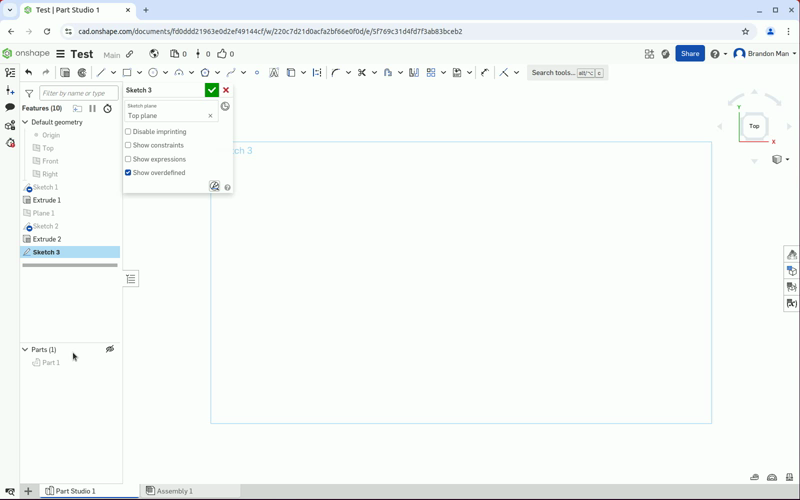
key(c)
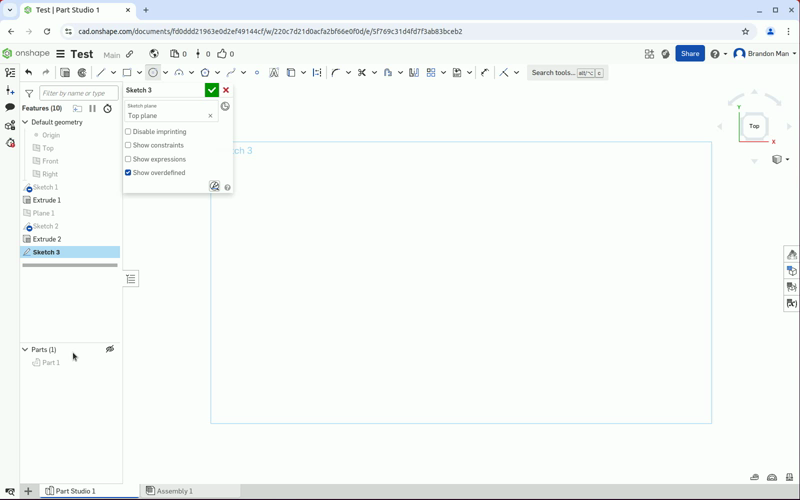
key_down(shift)
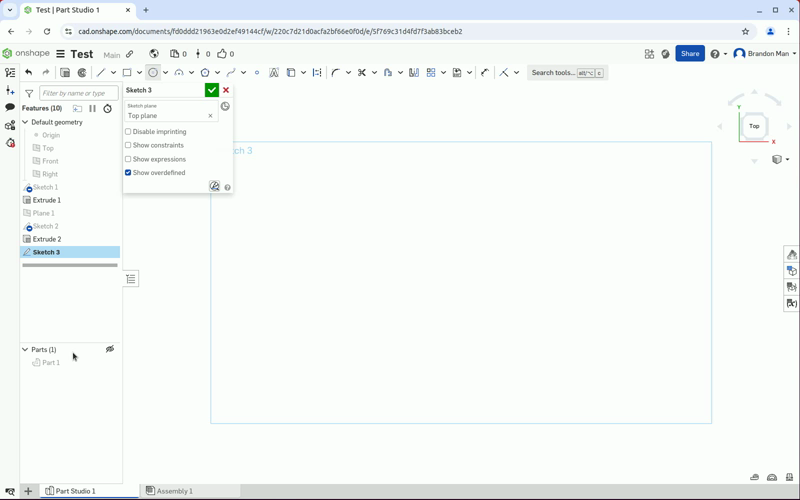
mouse_move(461, 282)
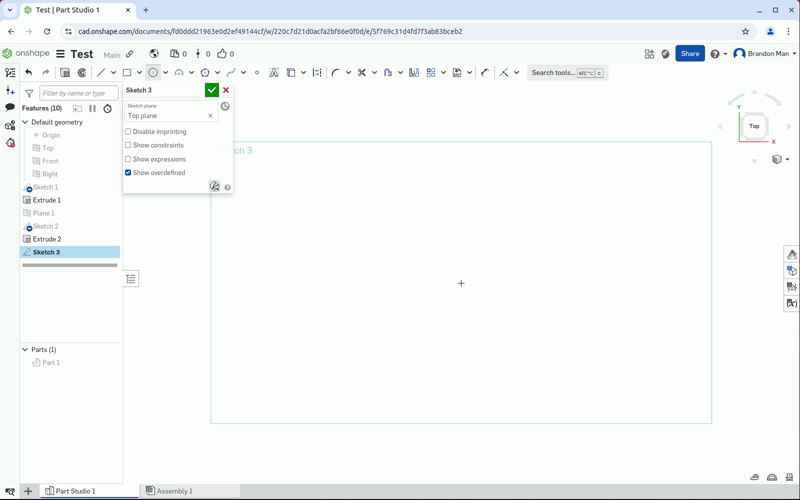
click(461, 282)
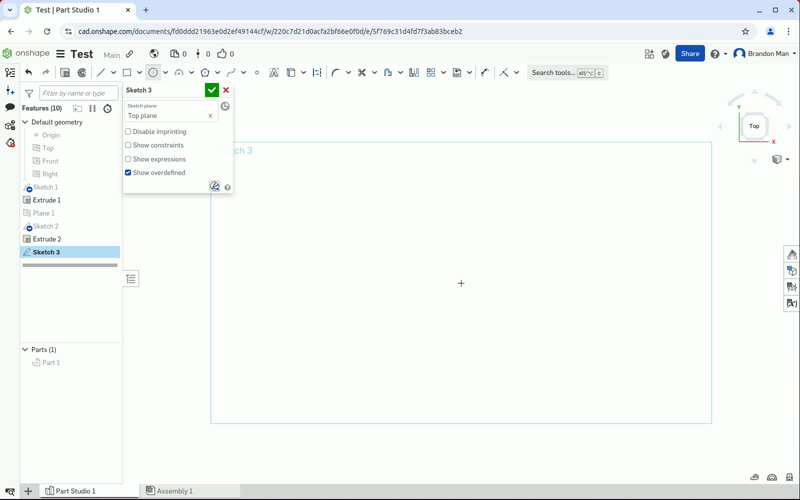
key_up(shift)
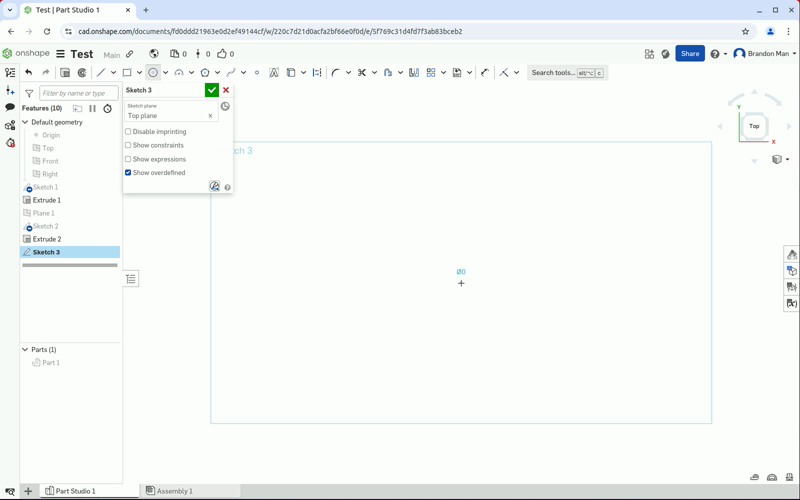
mouse_move(467, 282)
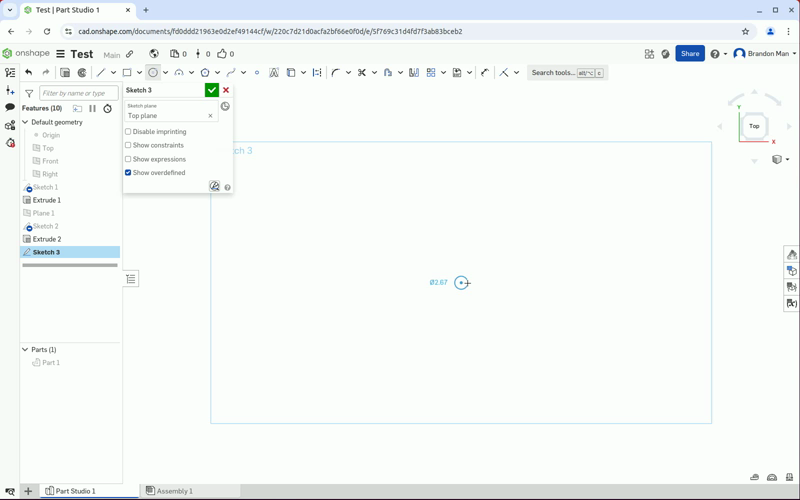
click(467, 282)
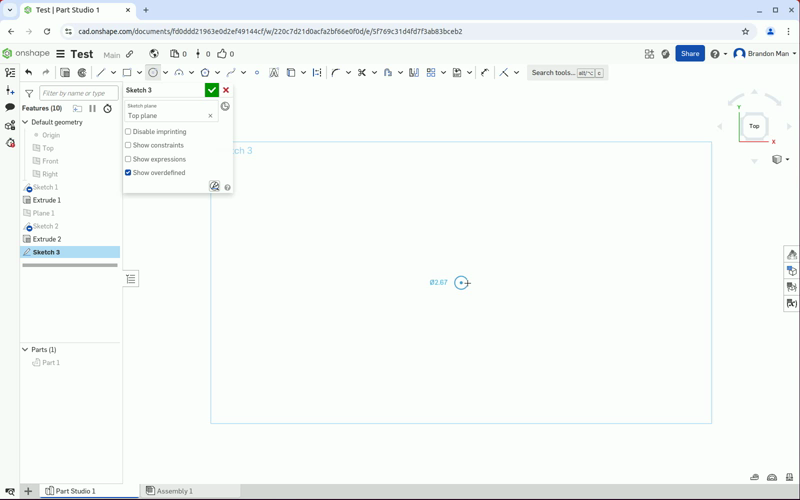
key(esc)
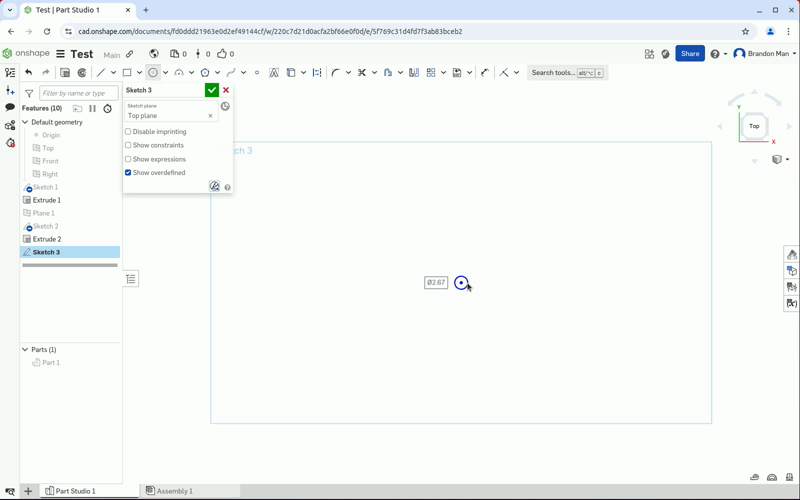
mouse_move(461, 286)
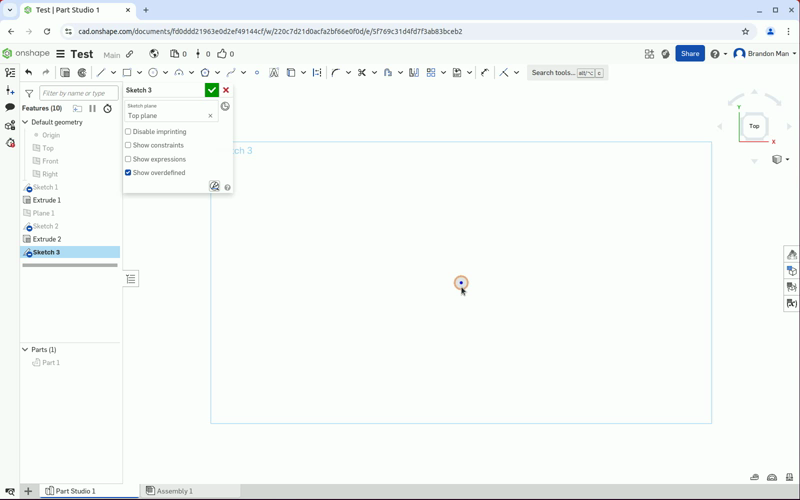
scroll(6)
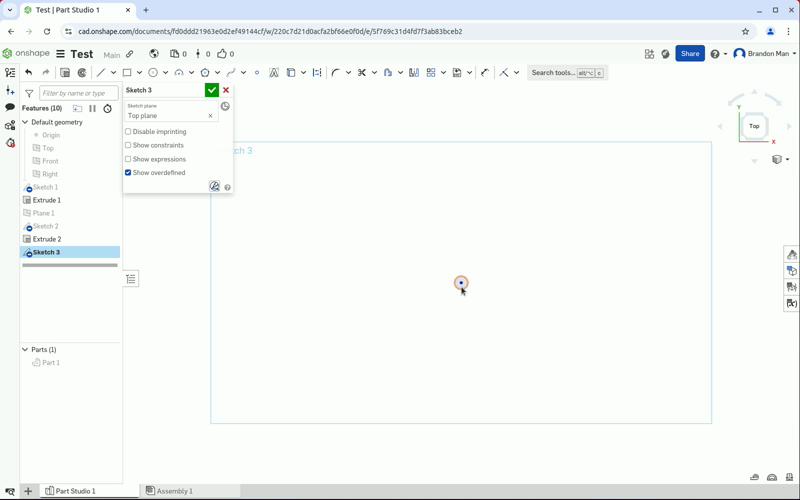
scroll(6)
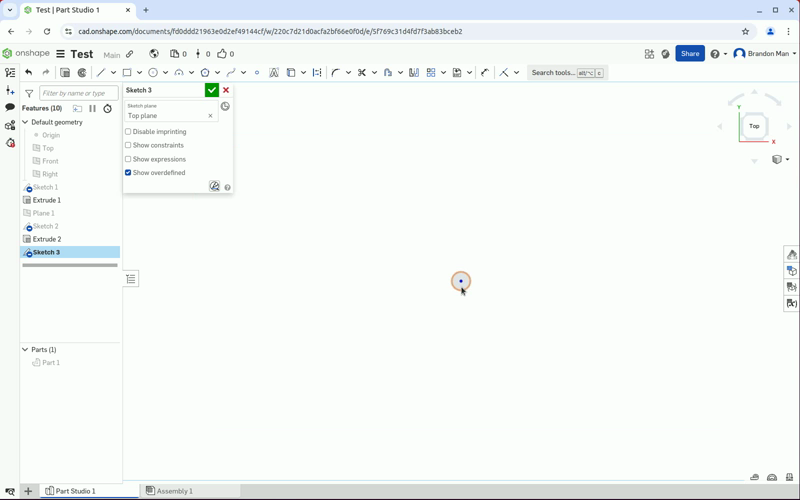
scroll(6)
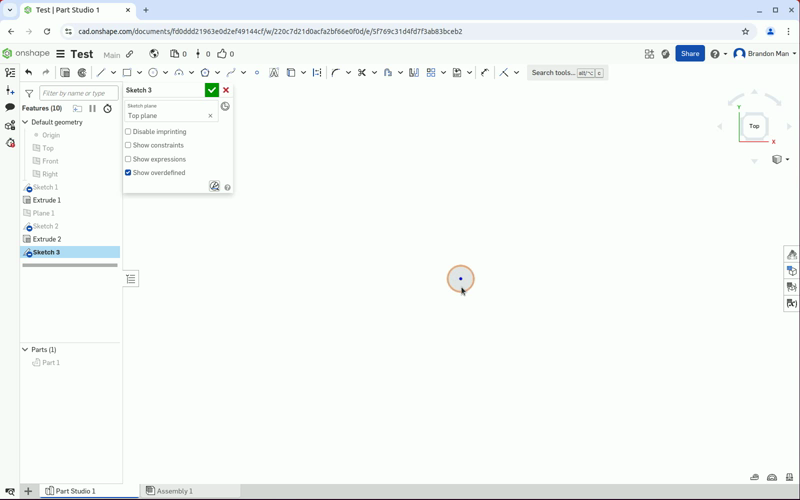
scroll(6)
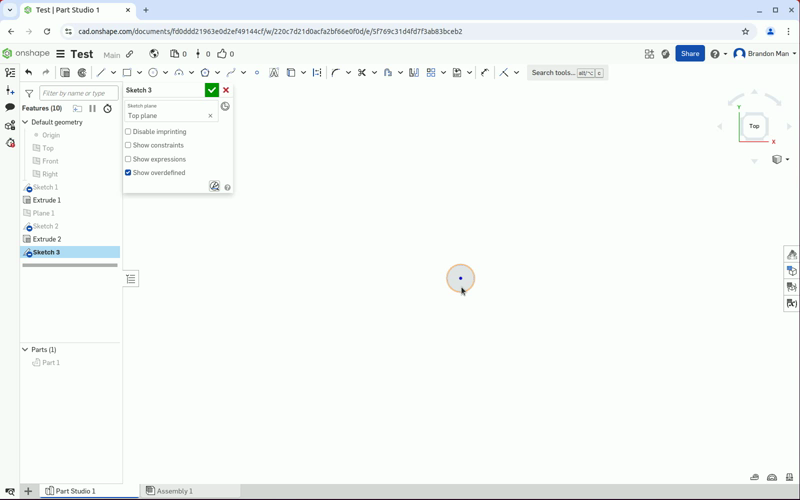
scroll(6)
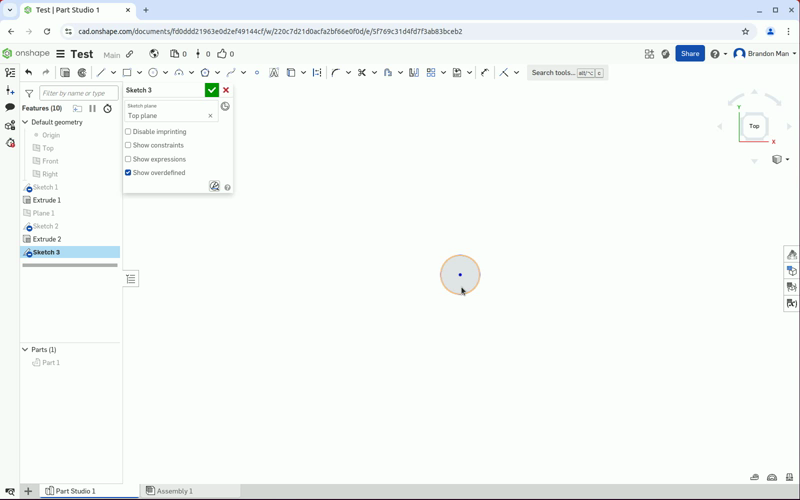
scroll(6)
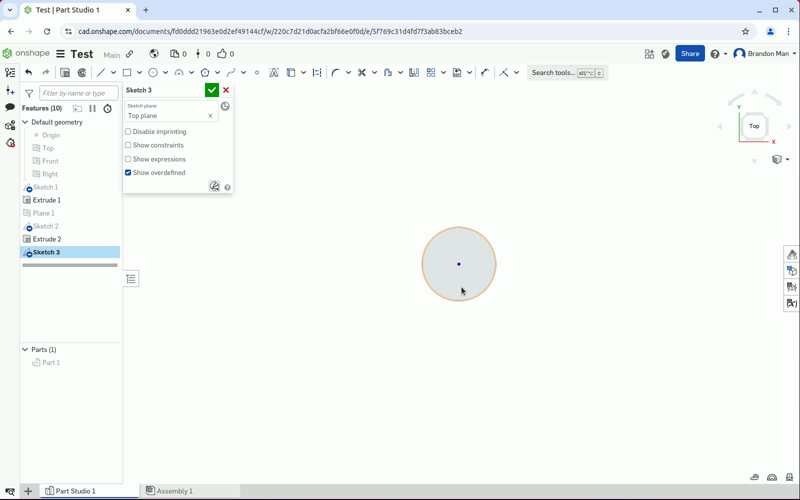
scroll(6)
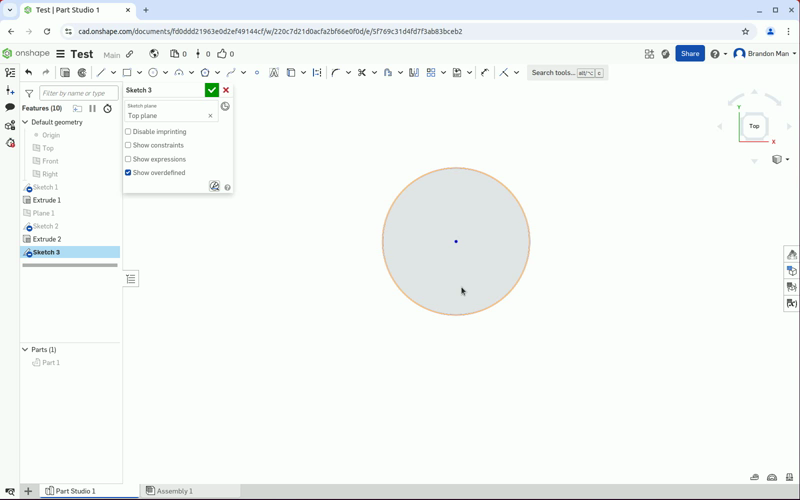
click(461, 286)
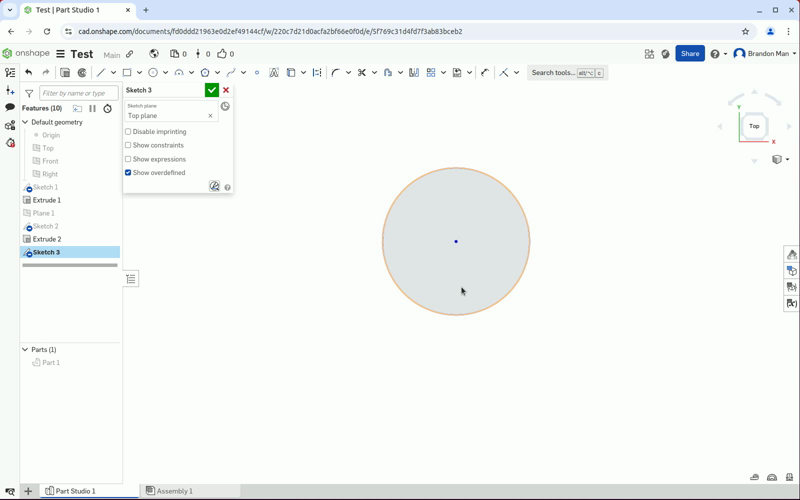
scroll(-6)
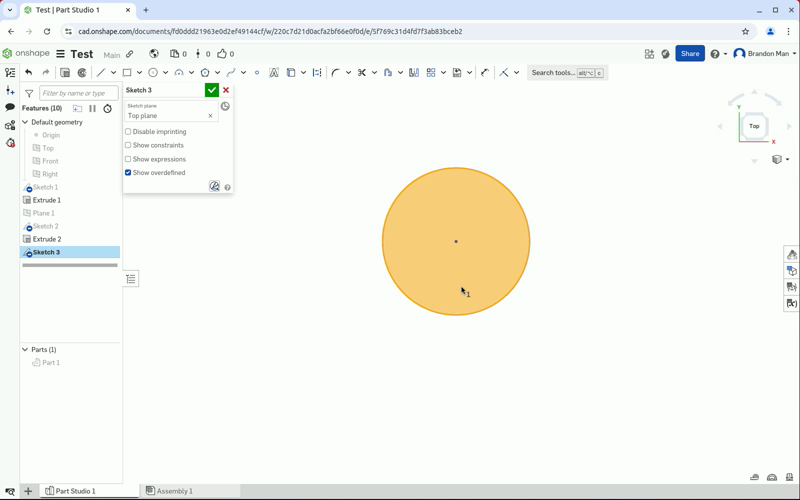
scroll(-6)
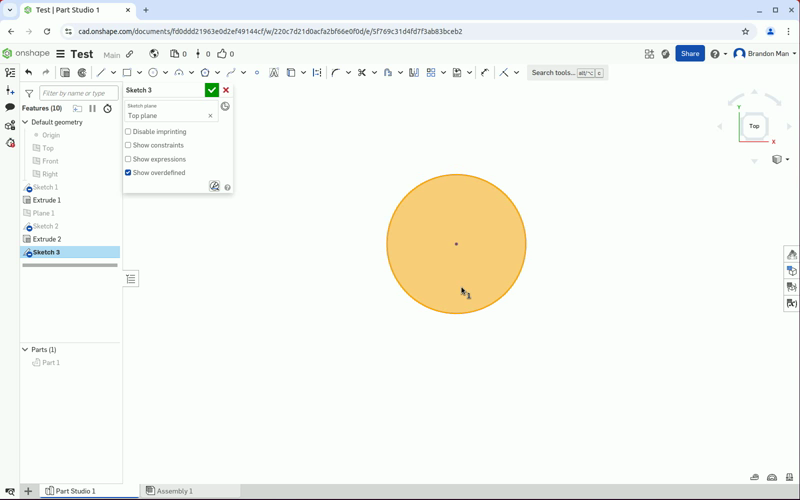
scroll(-6)
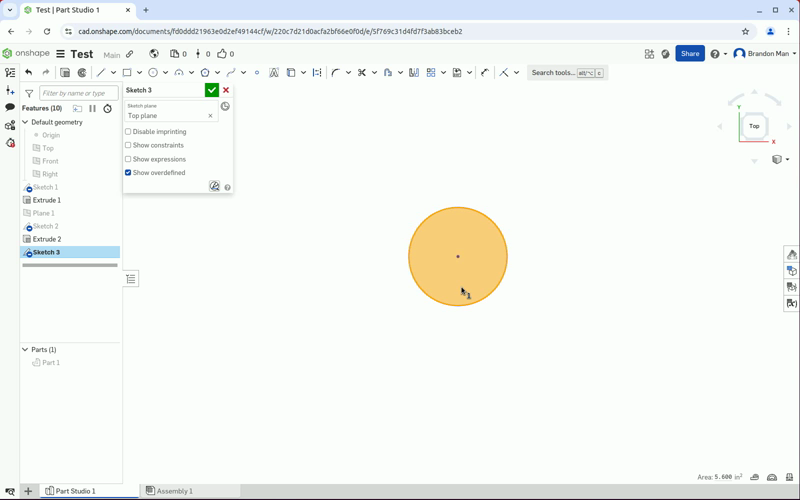
scroll(-6)
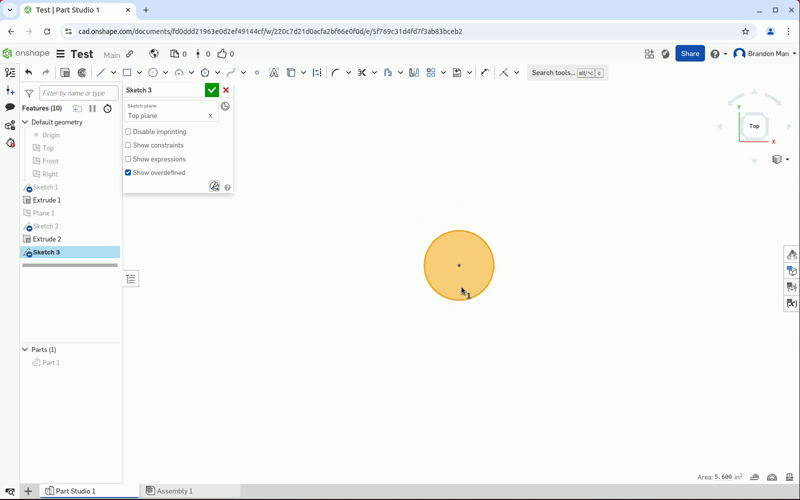
scroll(-6)
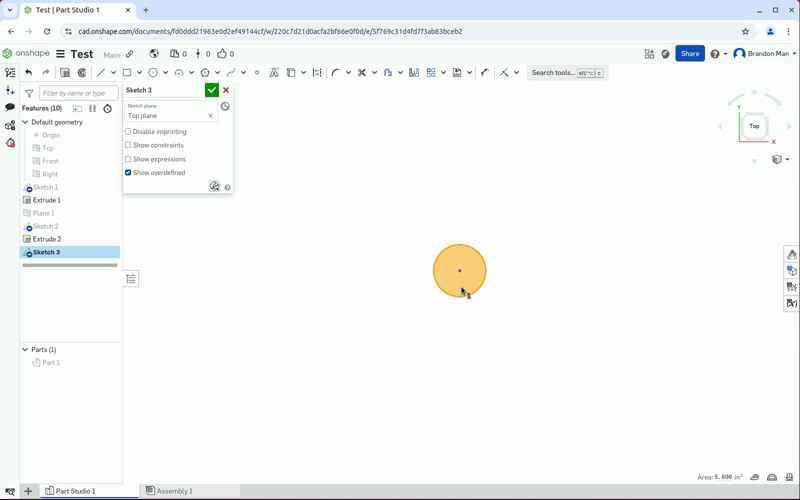
scroll(-6)
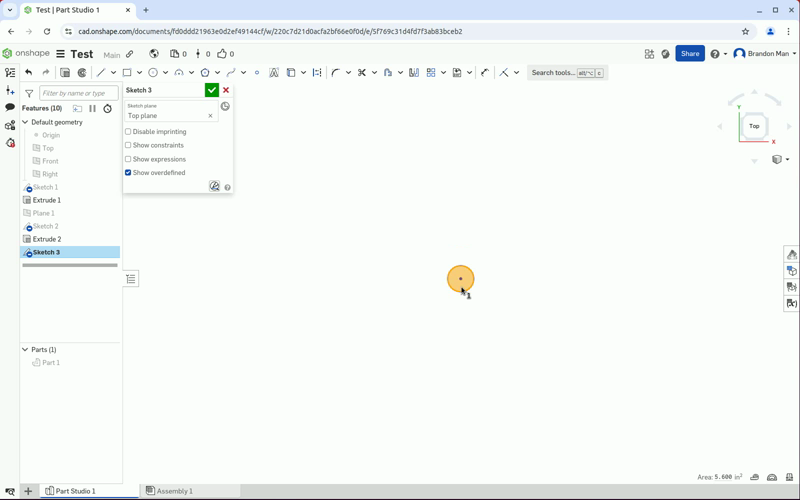
scroll(-6)
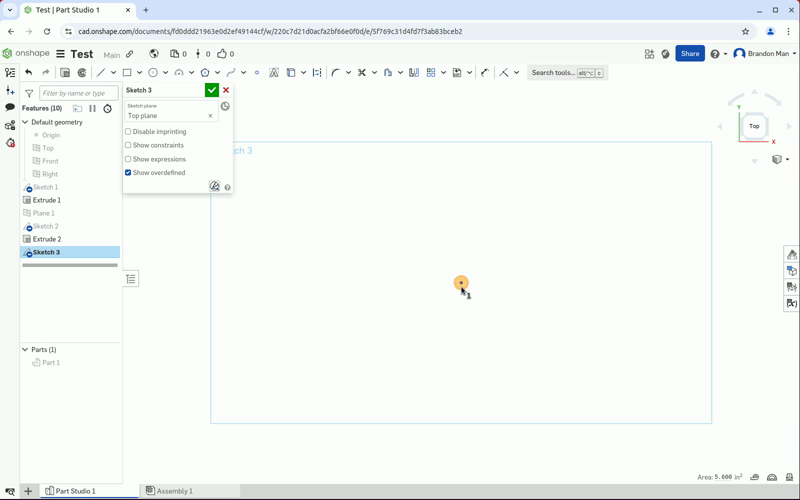
mouse_move(73, 352)
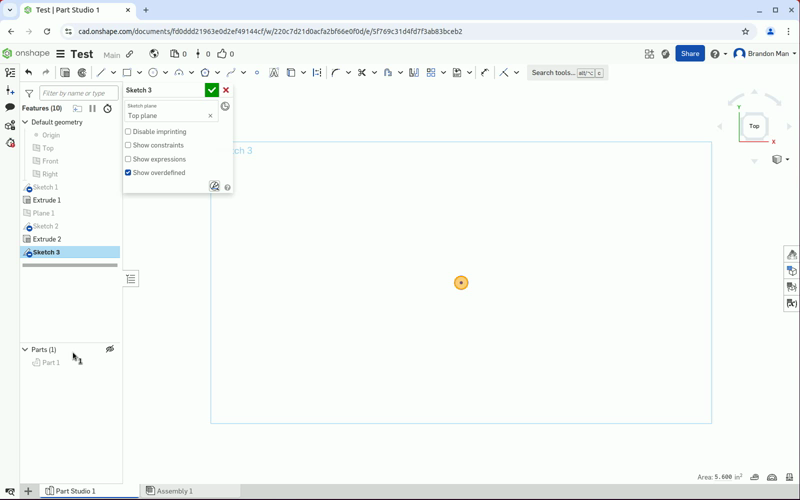
key(shift+y)
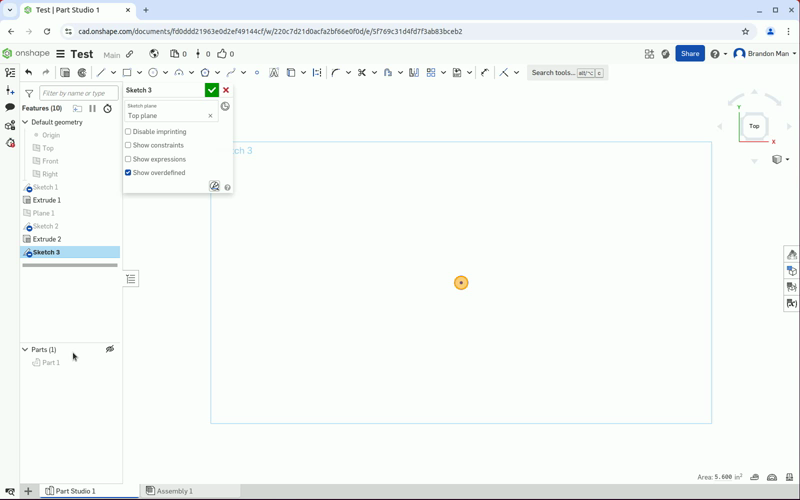
key(shift+e)
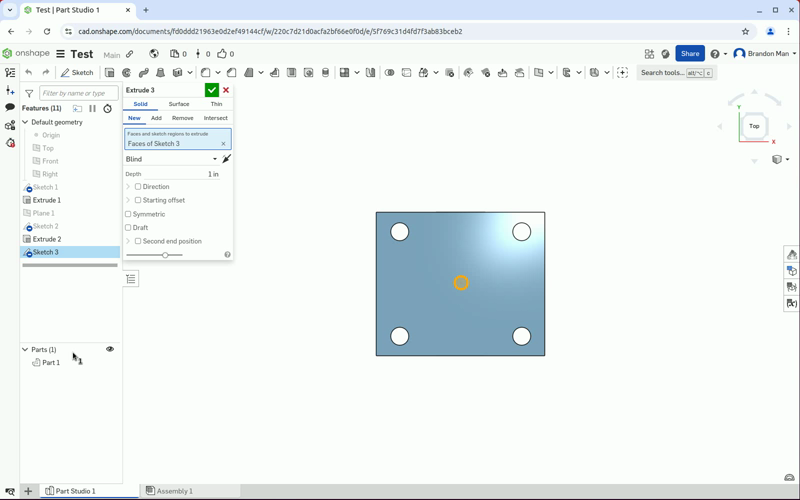
mouse_move(143, 106)
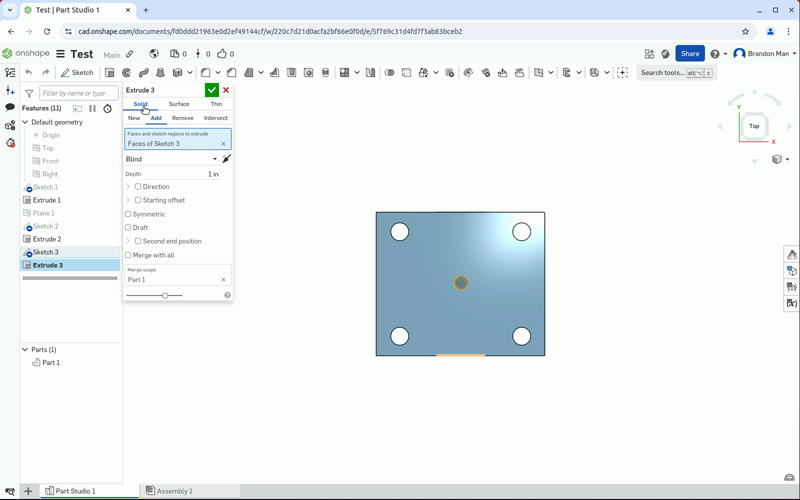
click(143, 106)
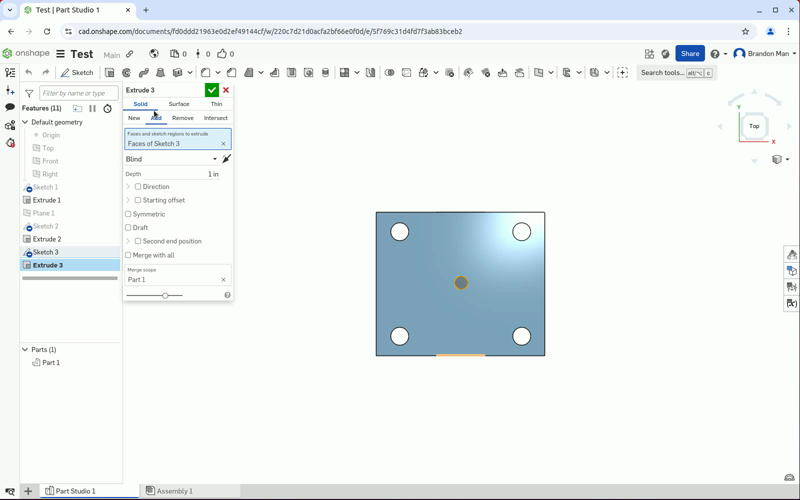
mouse_move(186, 120)
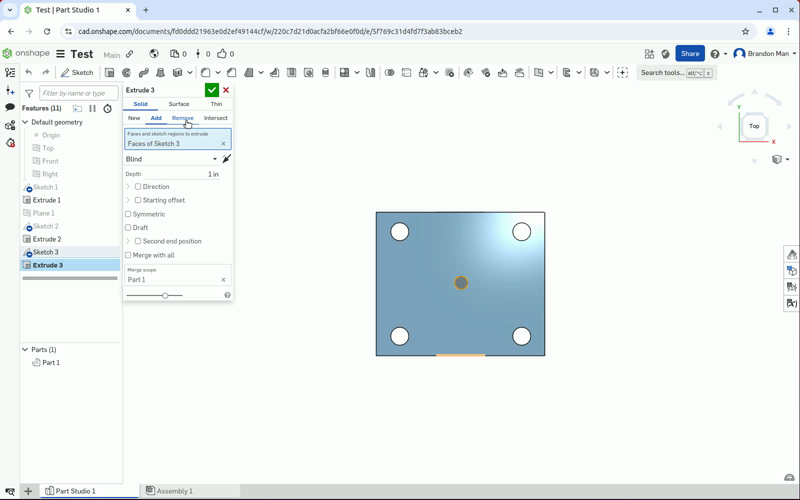
click(186, 120)
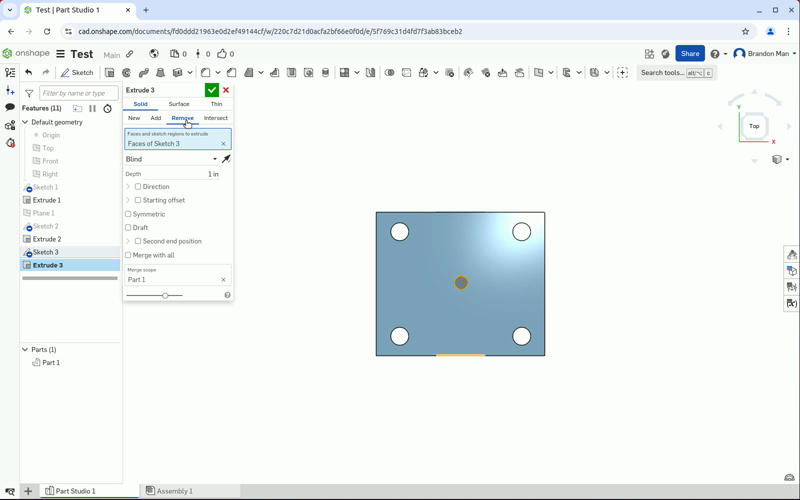
key(tab, 4)
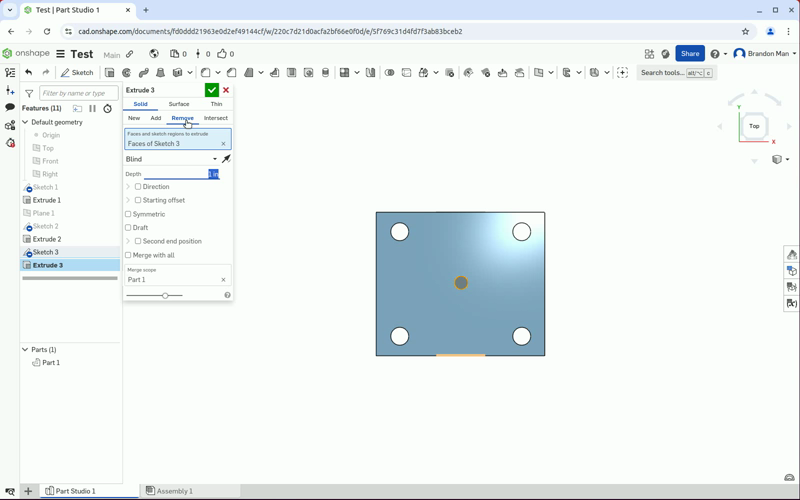
text(4.092)
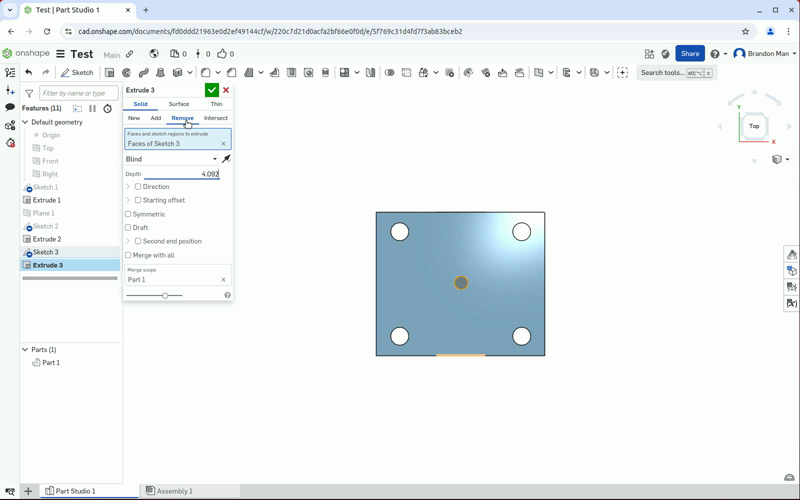
key(tab, 6)
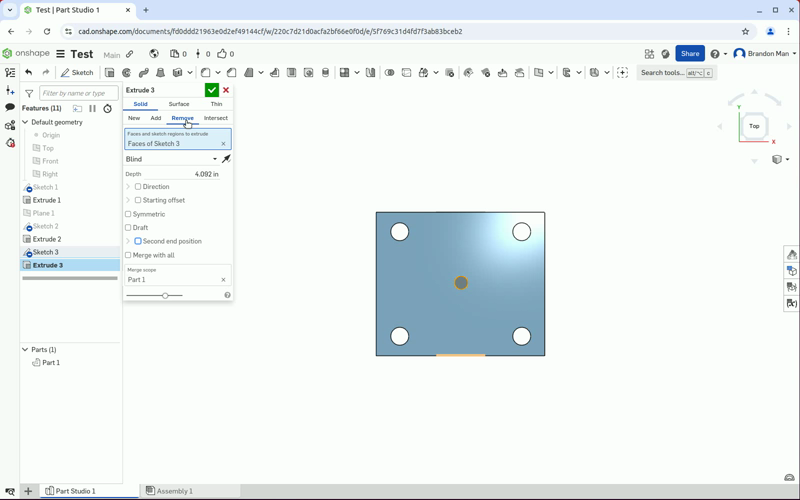
key(space)
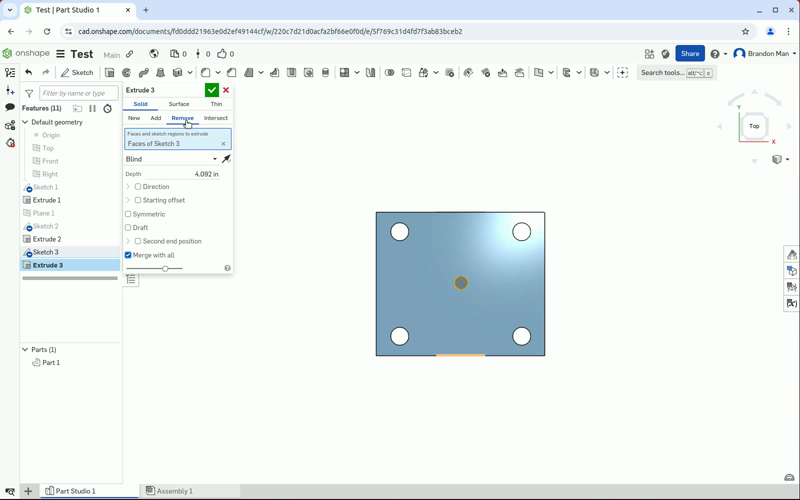
key(enter)
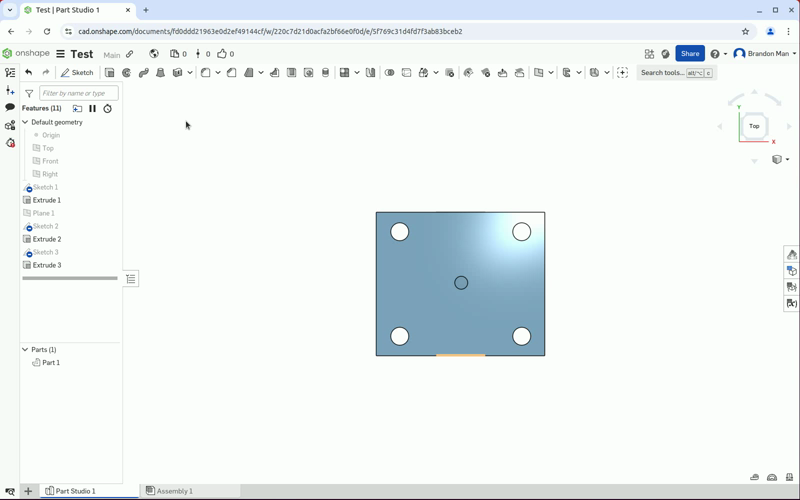
key(shift+h)
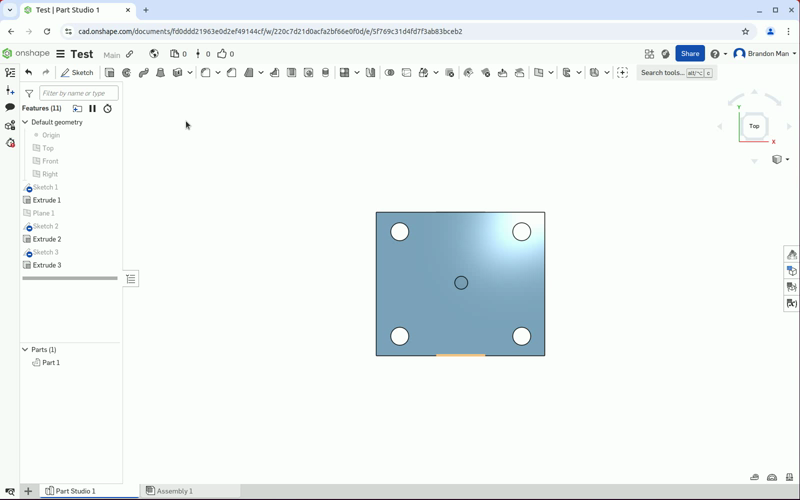
key(shift+h)
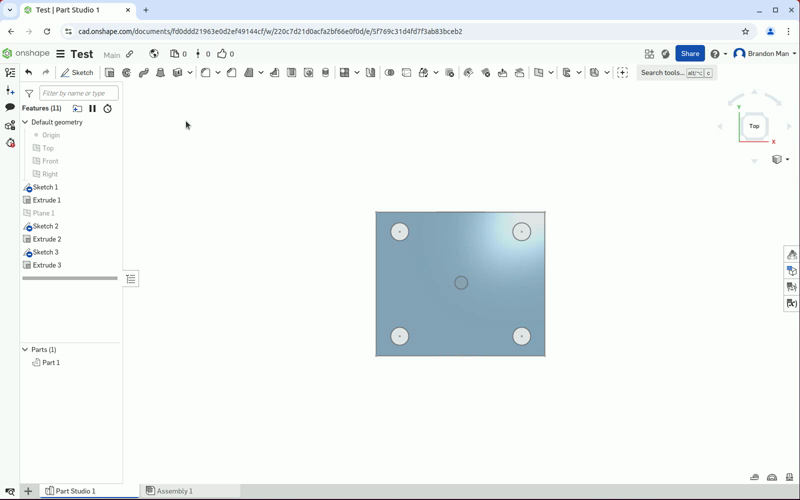
key(shift+7)
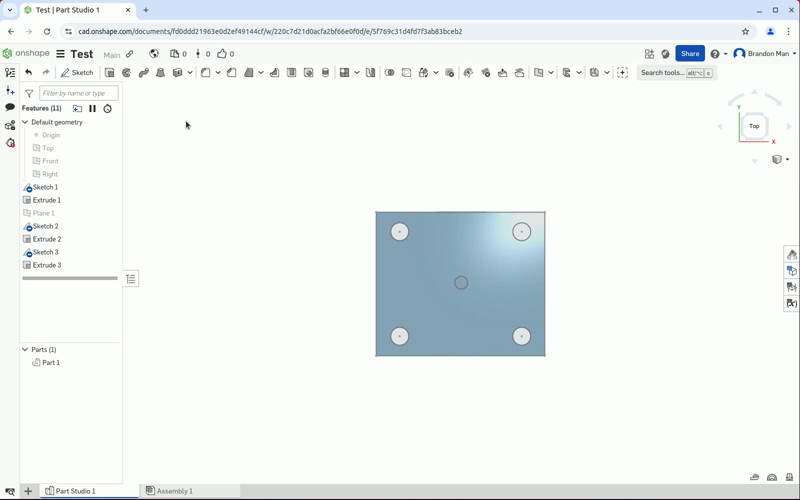
key(up, 3)
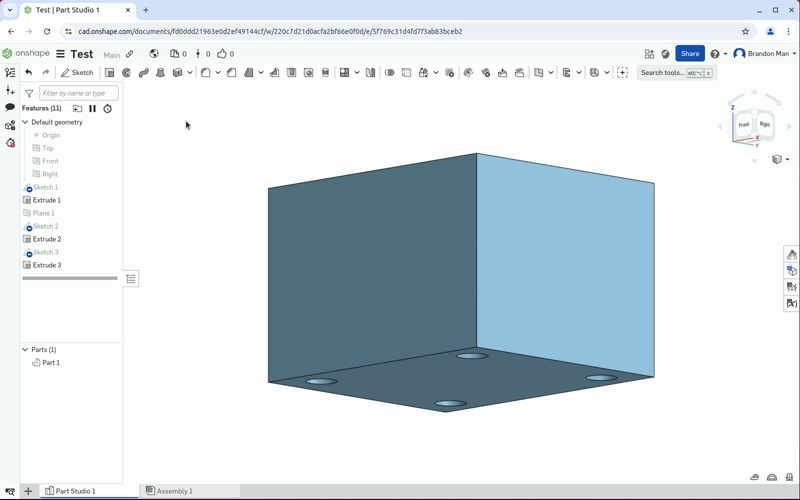
key(left, 3)
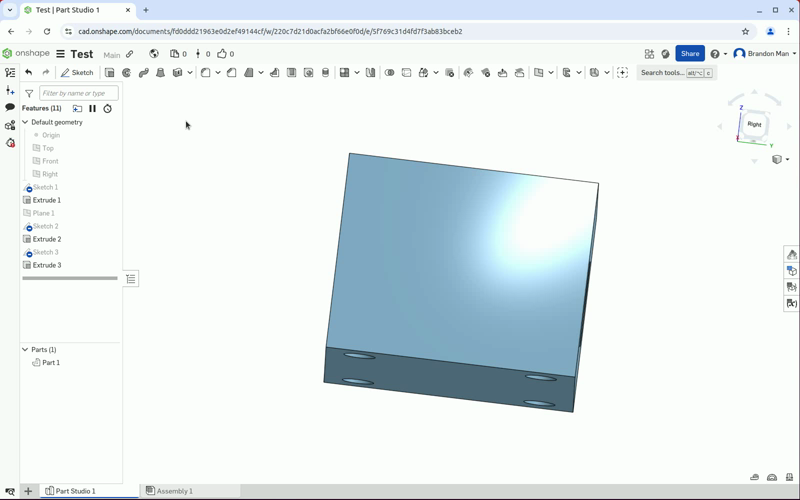
key(right, 3)
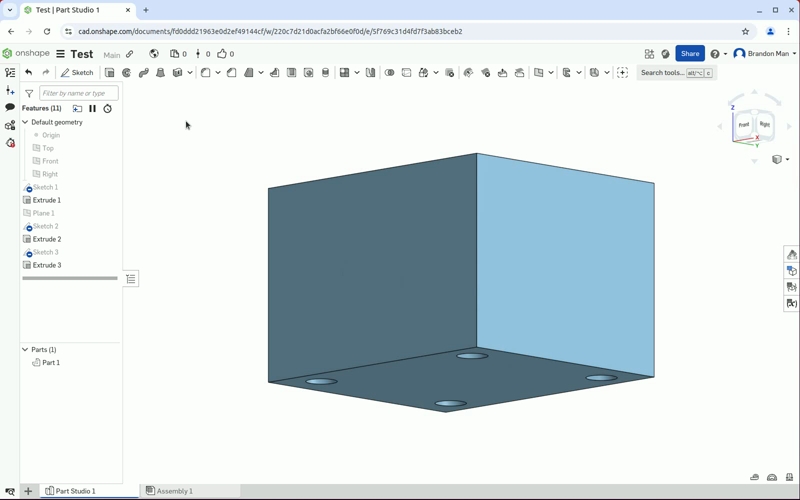
key(down, 3)
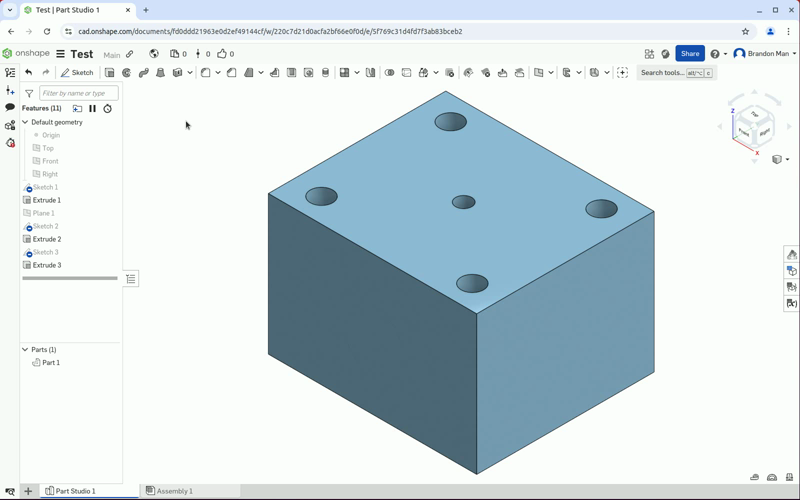
mouse_move(73, 189)
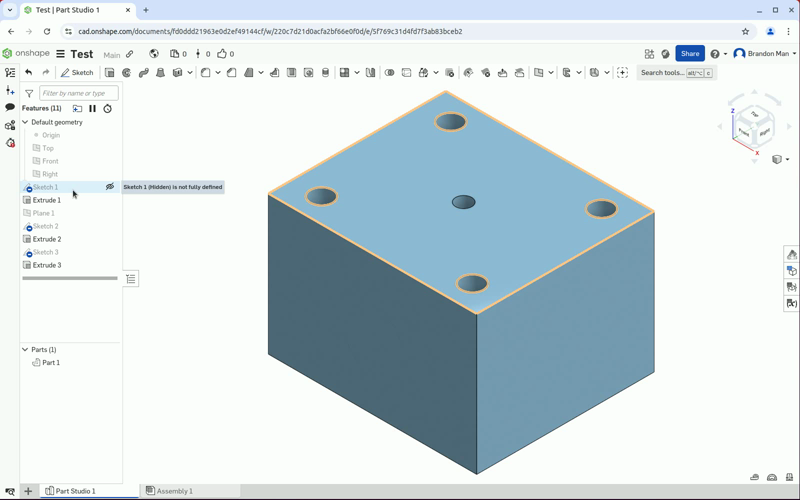
click(73, 189)